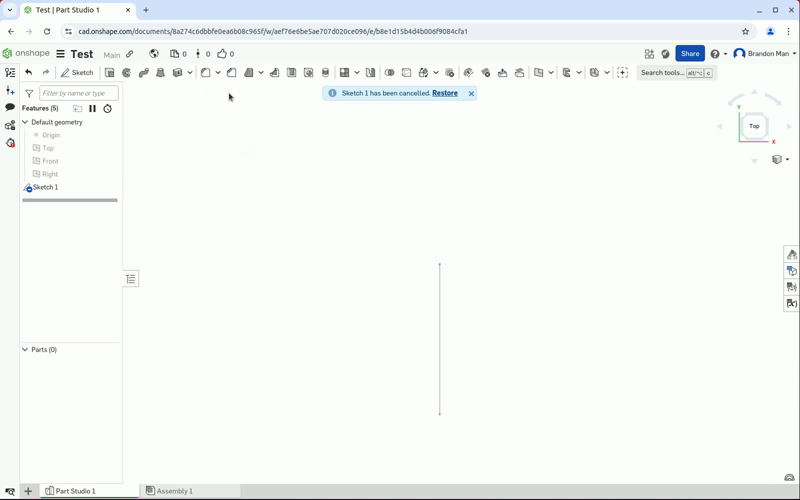
key(shift+h)
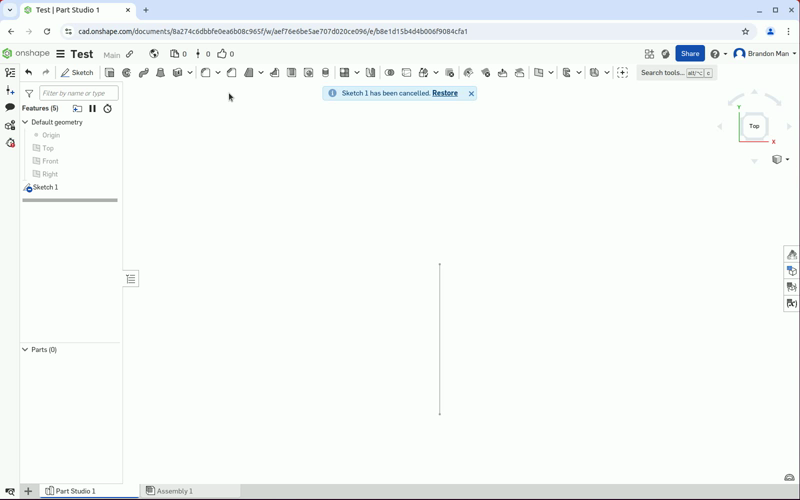
key(shift+s)
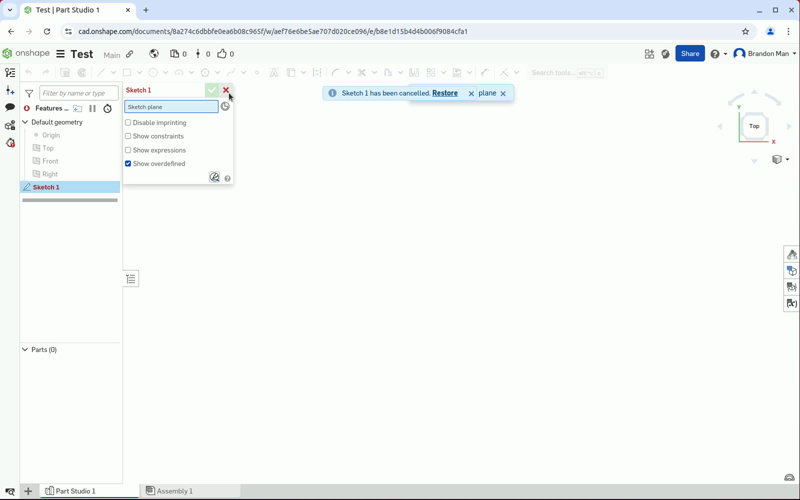
mouse_move(73, 150)
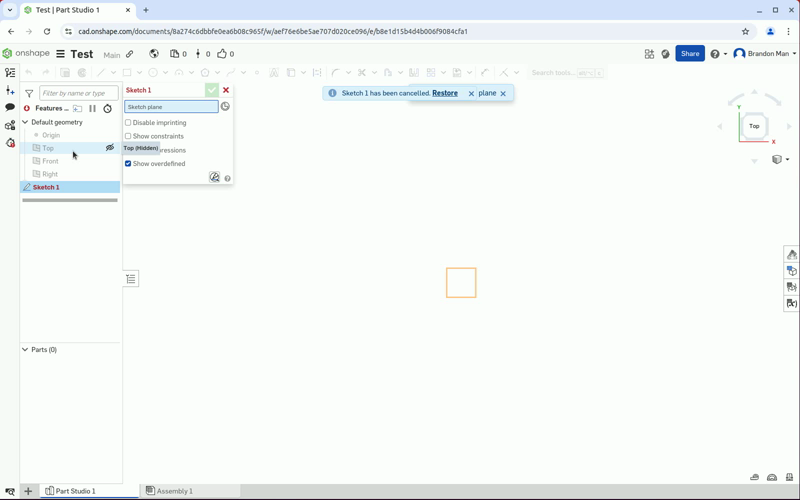
click(73, 150)
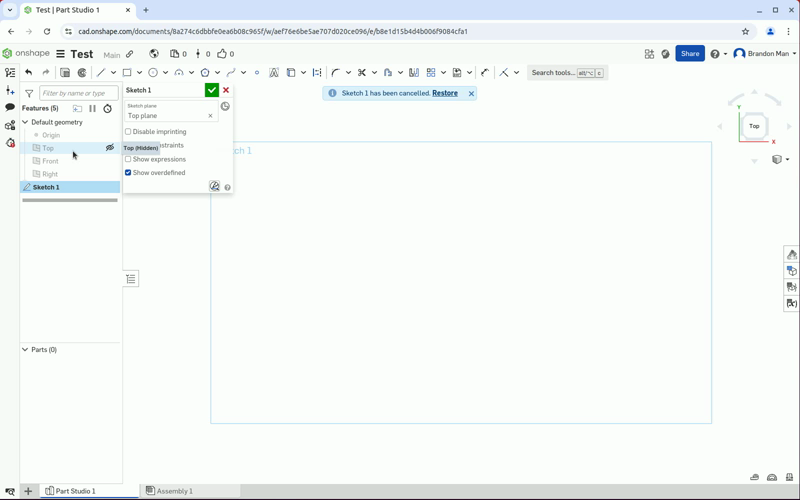
mouse_move(73, 352)
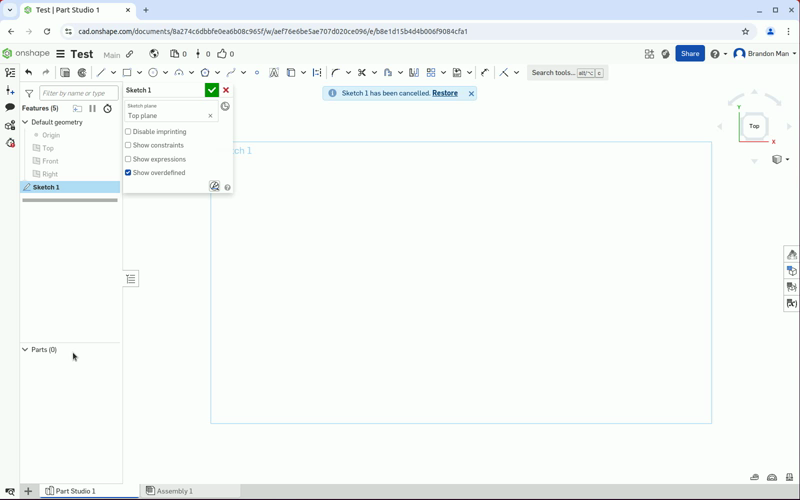
key(y)
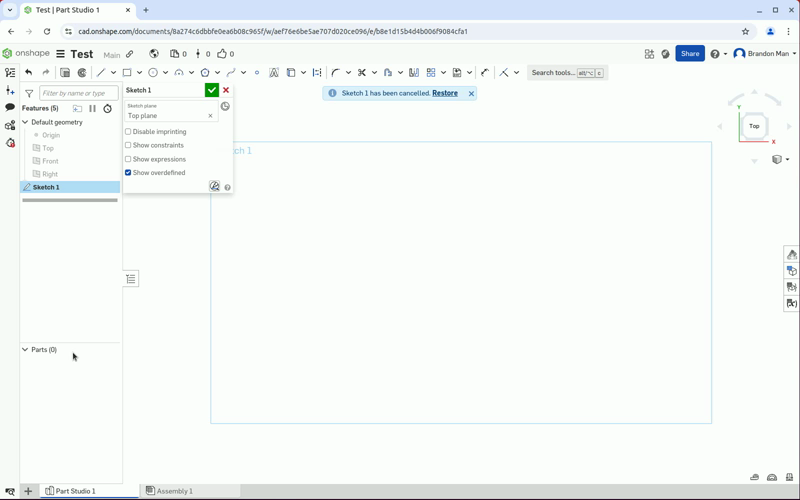
key(l)
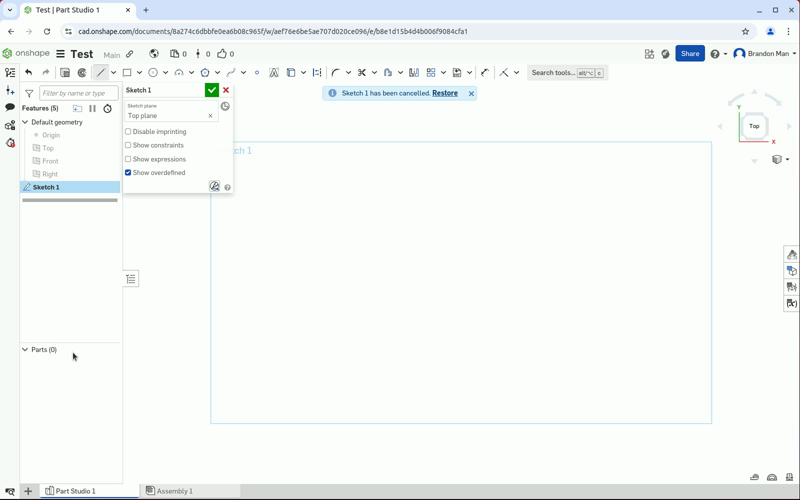
key_down(shift)
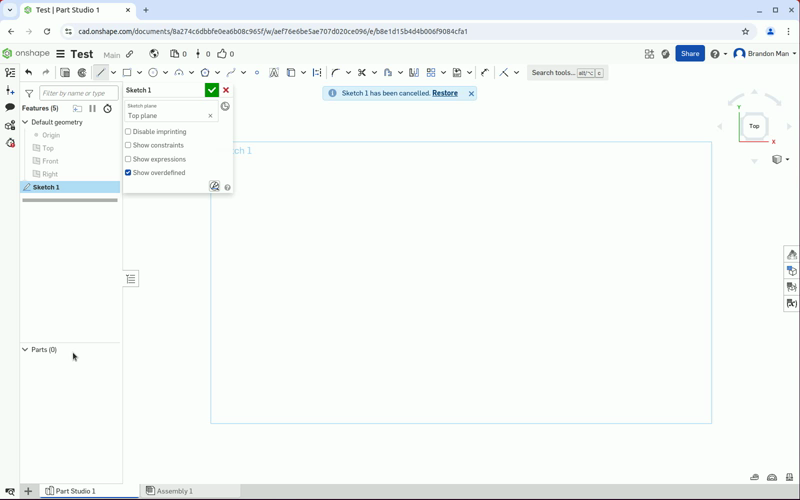
mouse_move(429, 324)
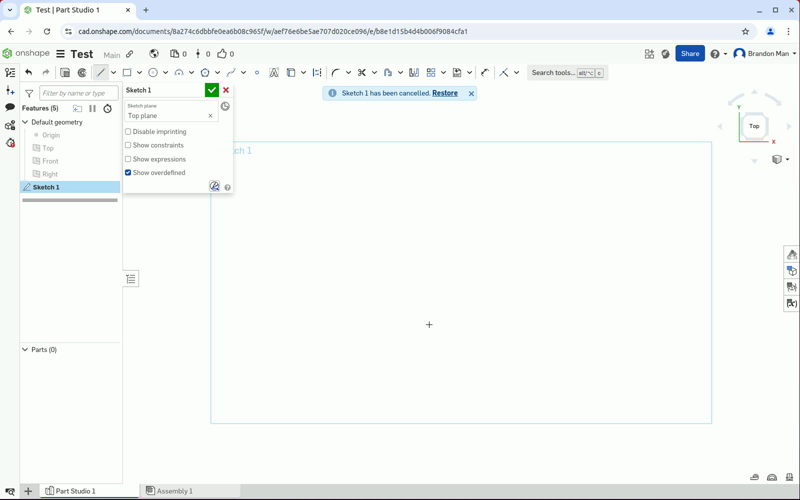
click(429, 324)
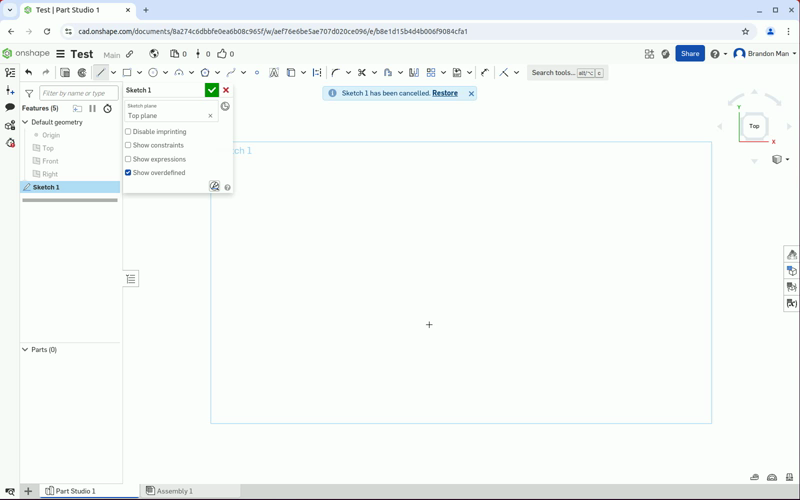
key_up(shift)
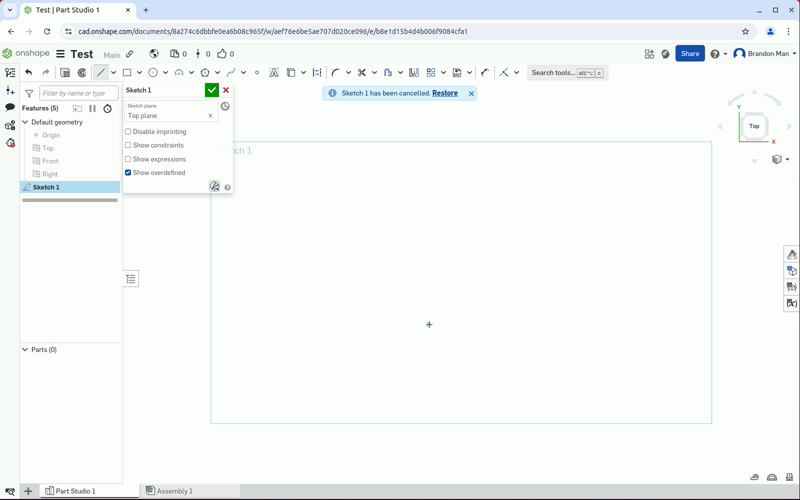
key_down(shift)
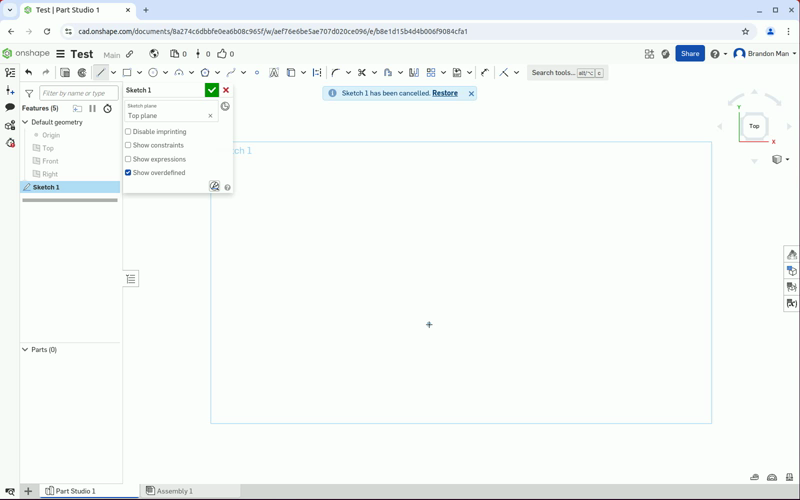
mouse_move(491, 324)
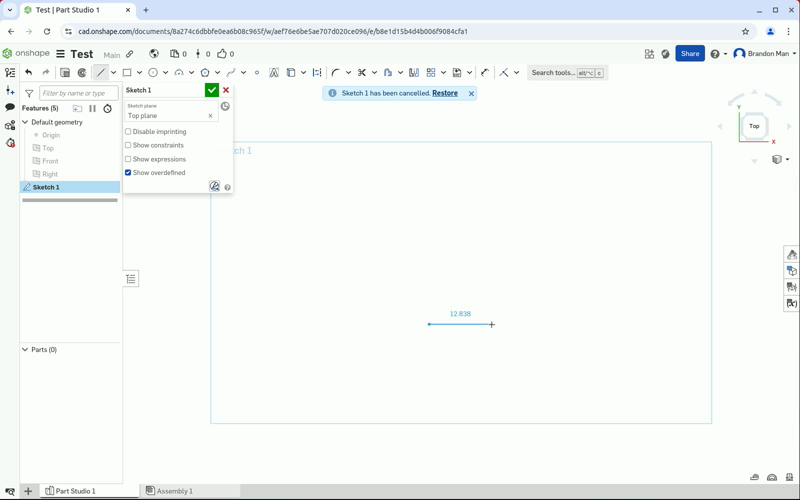
click(491, 324)
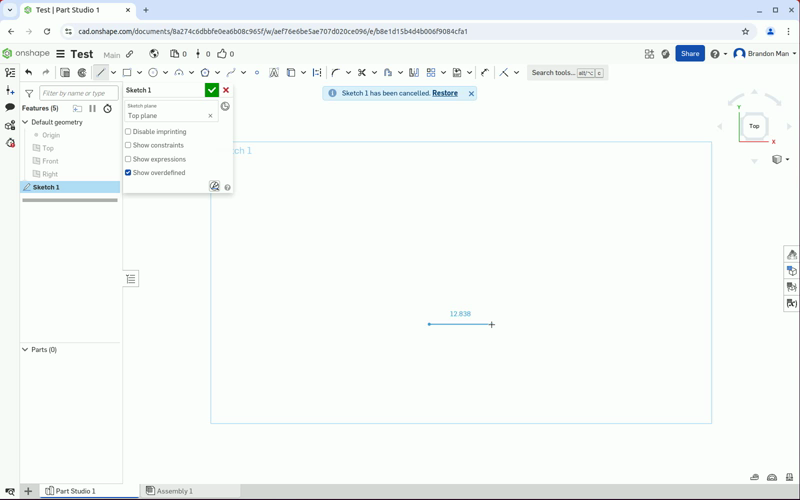
key_up(shift)
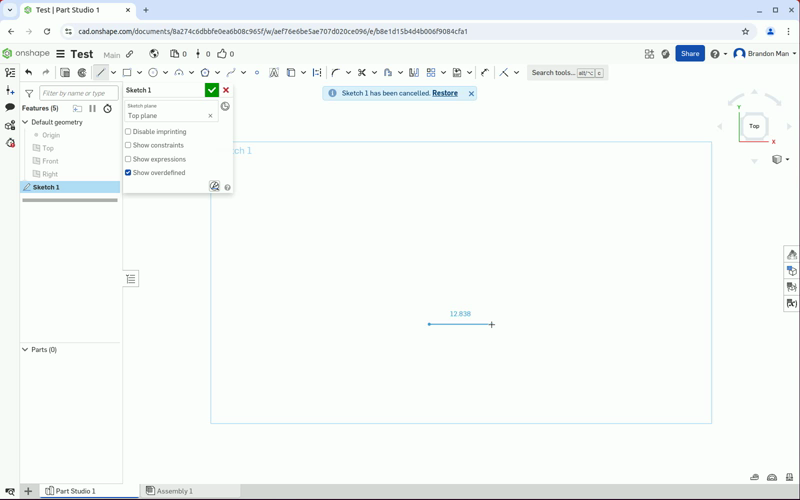
key_down(shift)
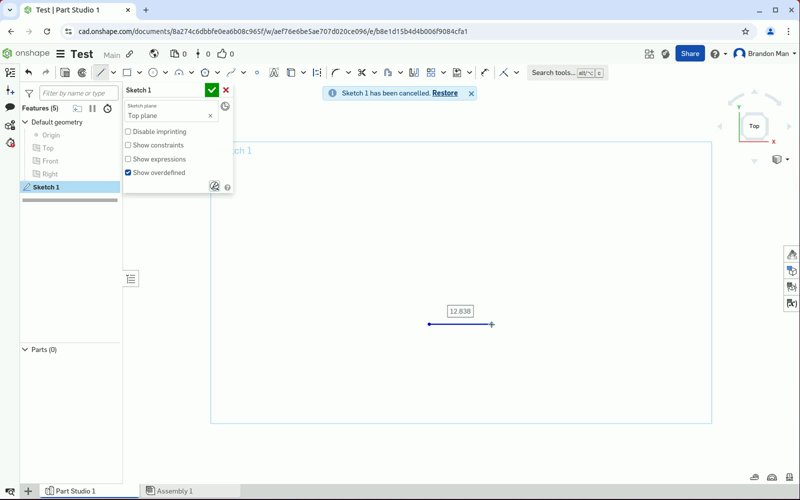
mouse_move(491, 241)
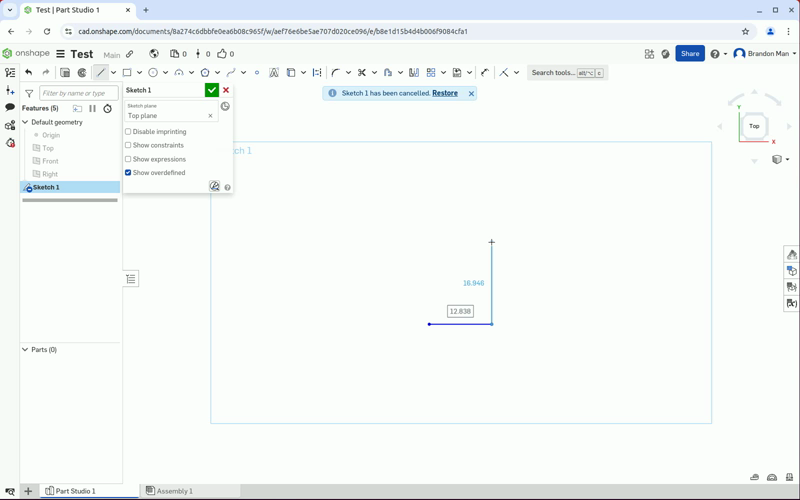
click(491, 241)
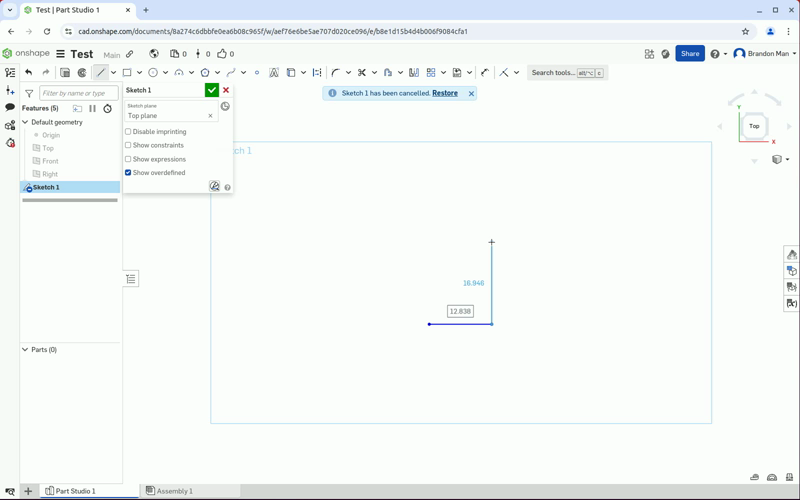
key_up(shift)
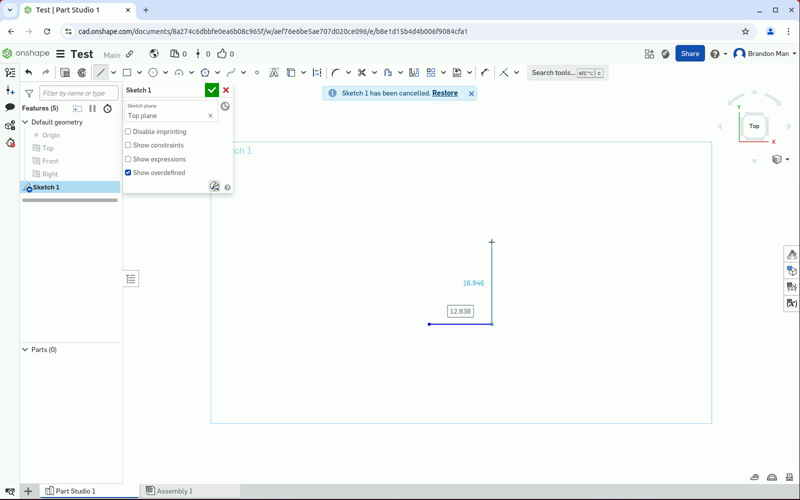
key_down(shift)
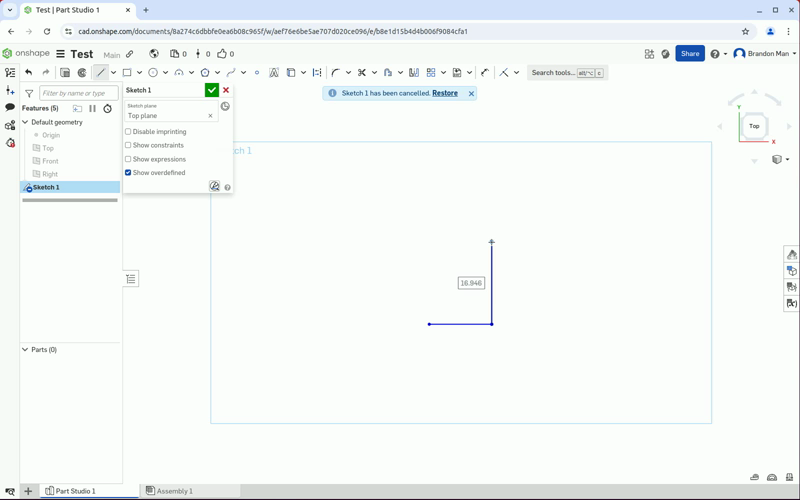
mouse_move(429, 241)
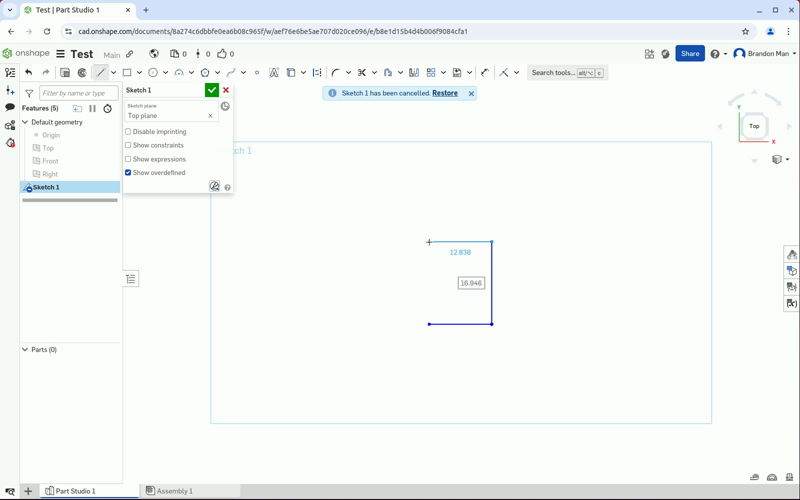
click(429, 241)
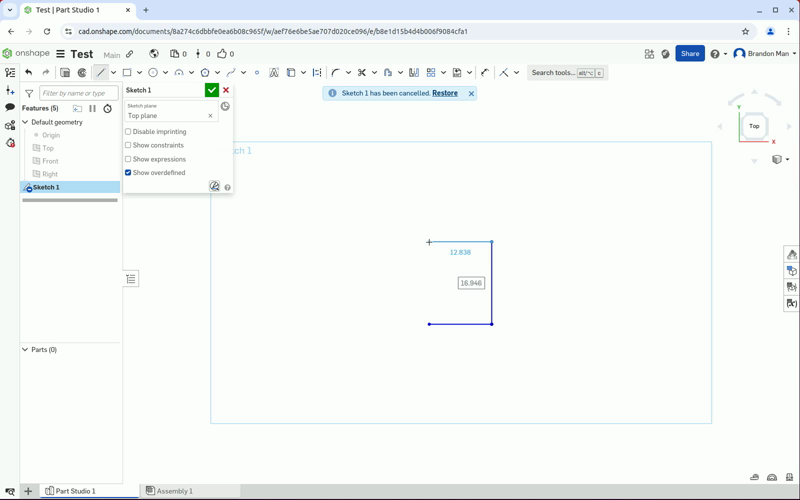
key_up(shift)
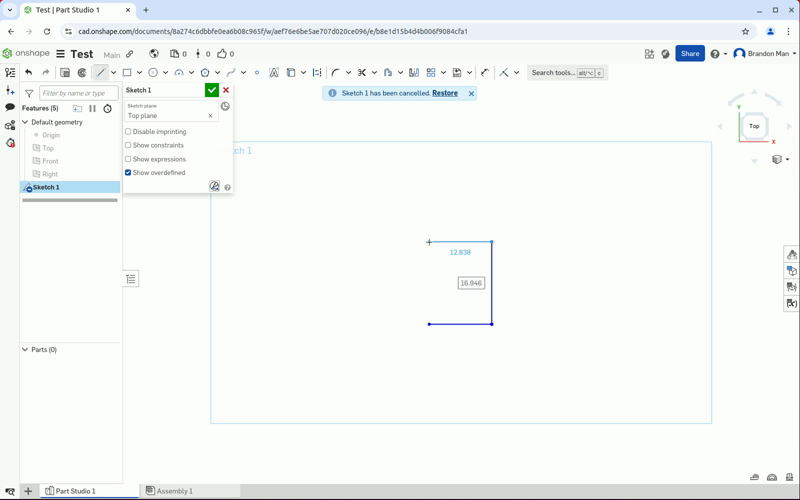
key_down(shift)
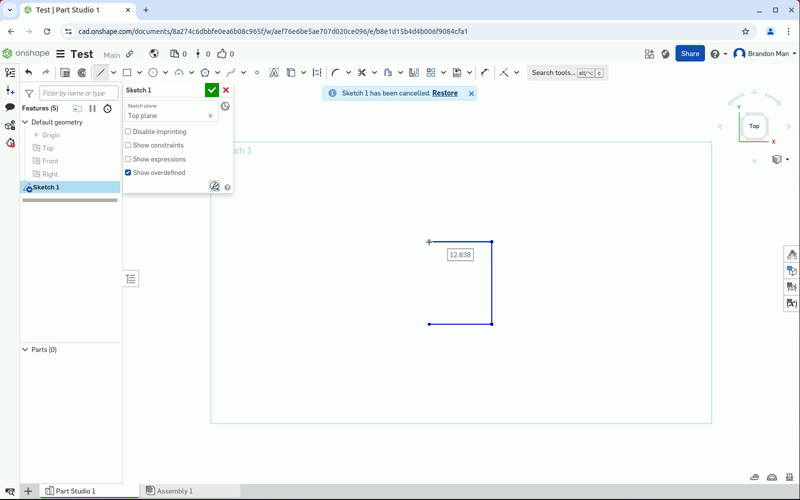
mouse_move(429, 324)
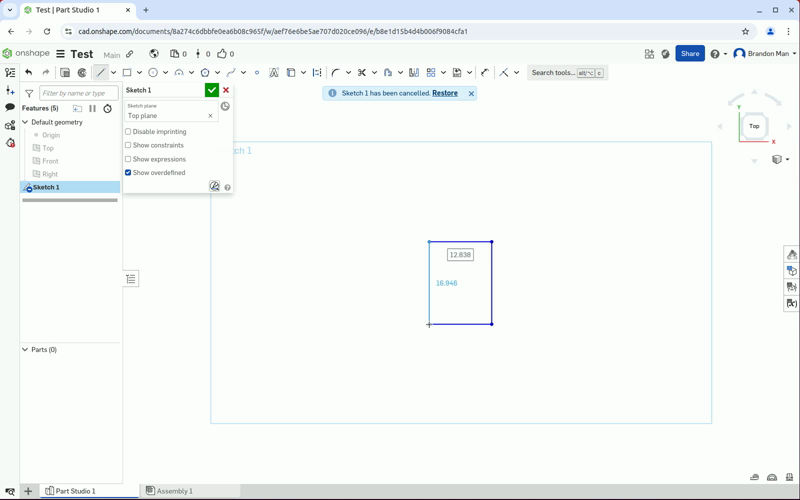
key_up(shift)
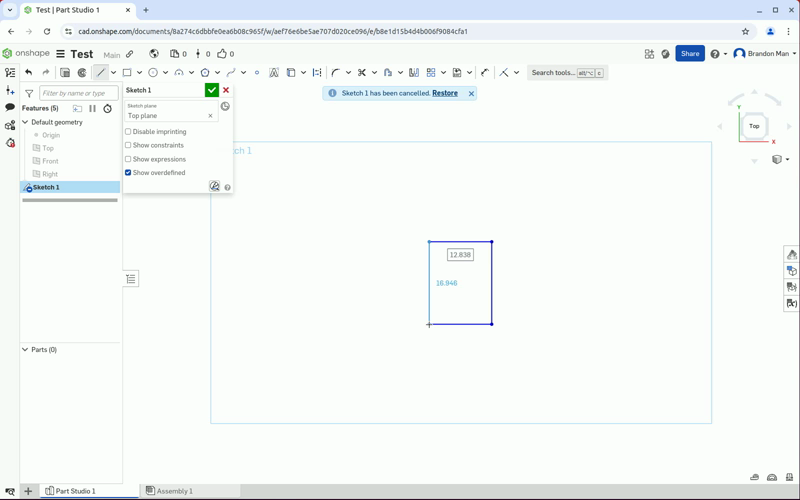
click(429, 324)
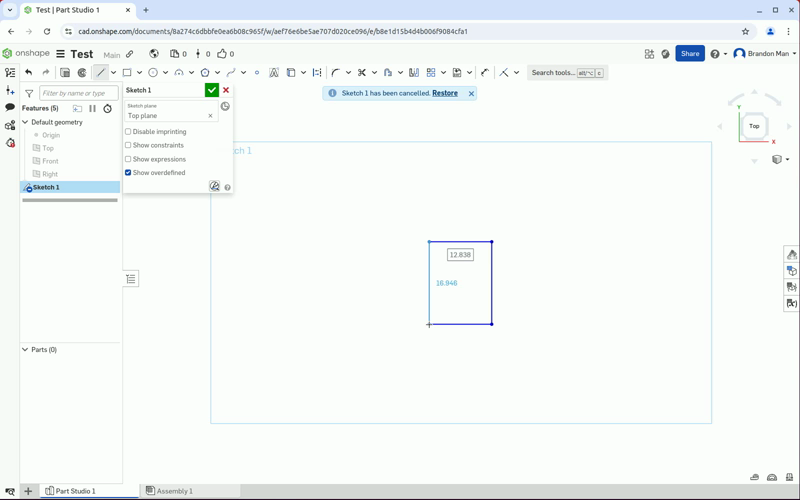
key(esc)
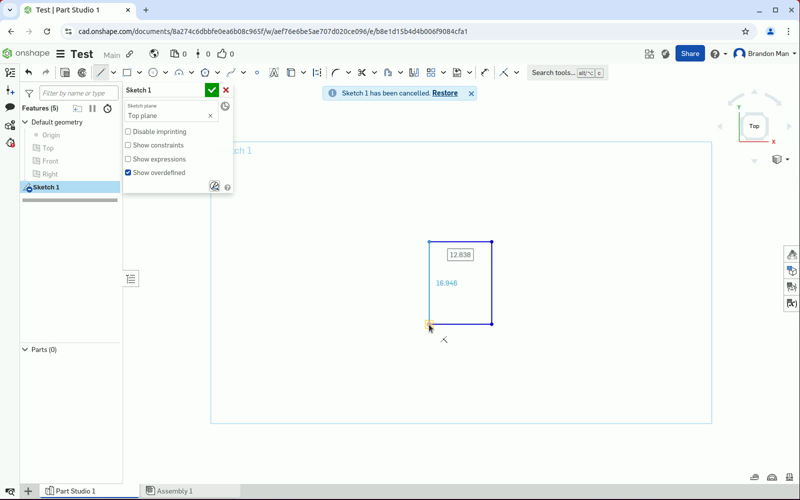
mouse_move(459, 313)
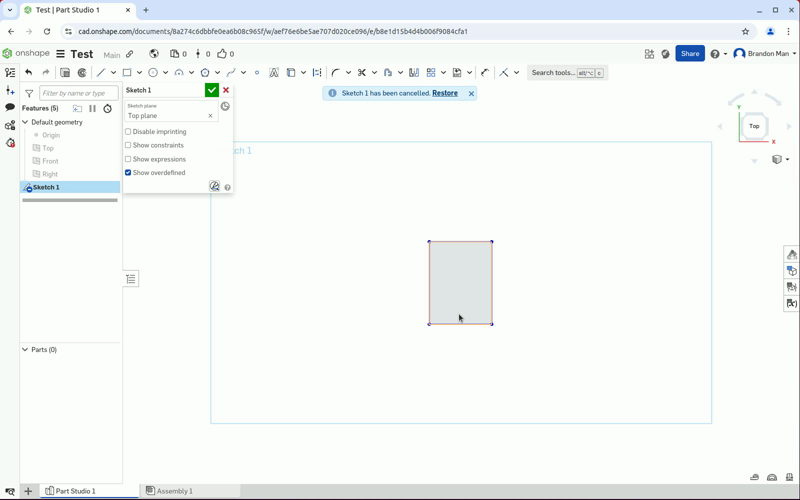
click(459, 313)
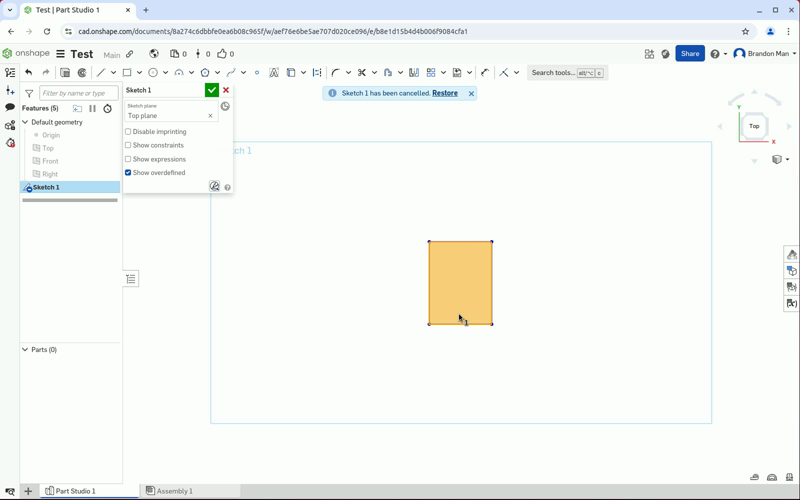
mouse_move(73, 352)
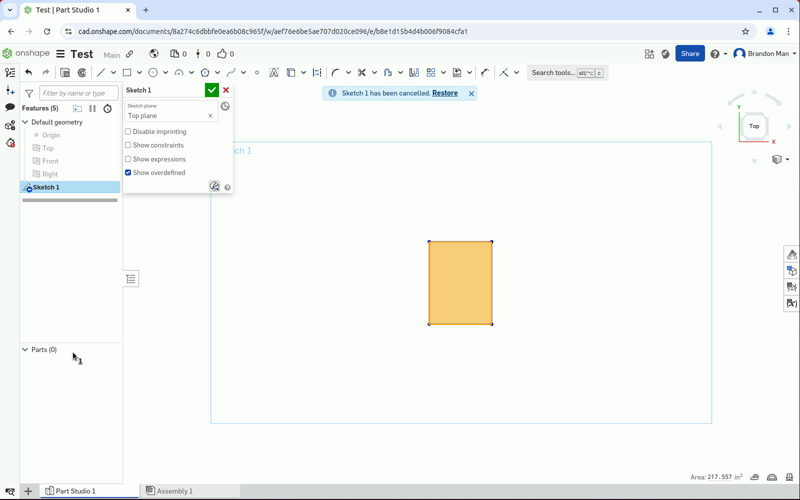
key(shift+y)
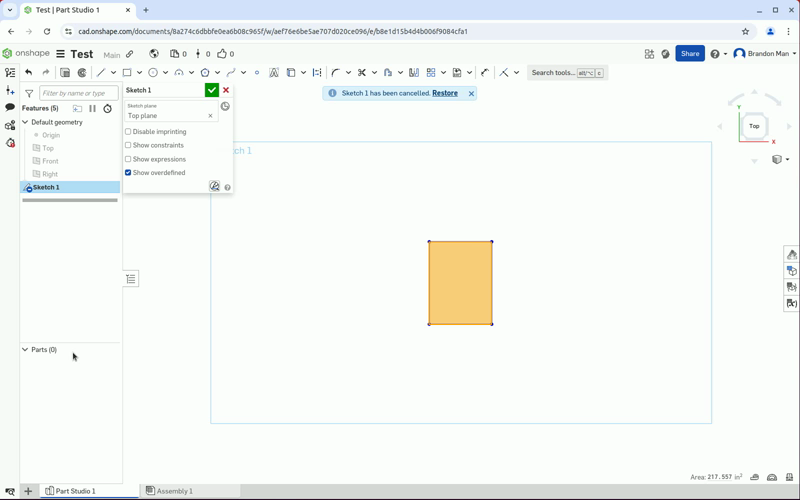
key(shift+e)
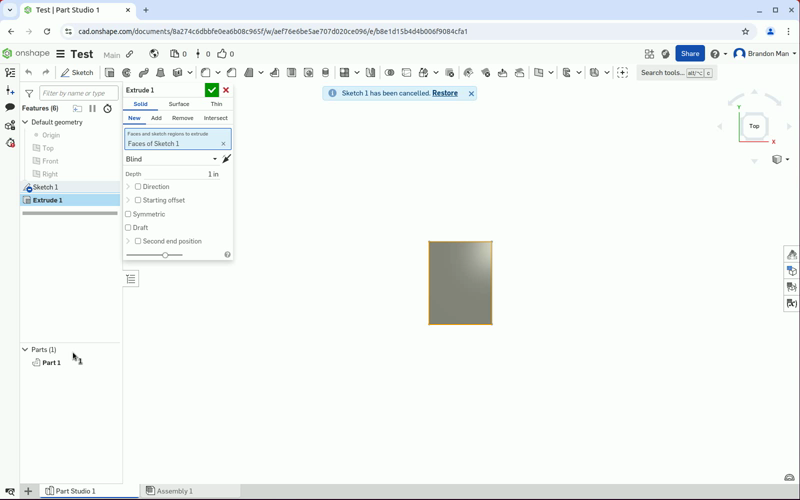
mouse_move(143, 106)
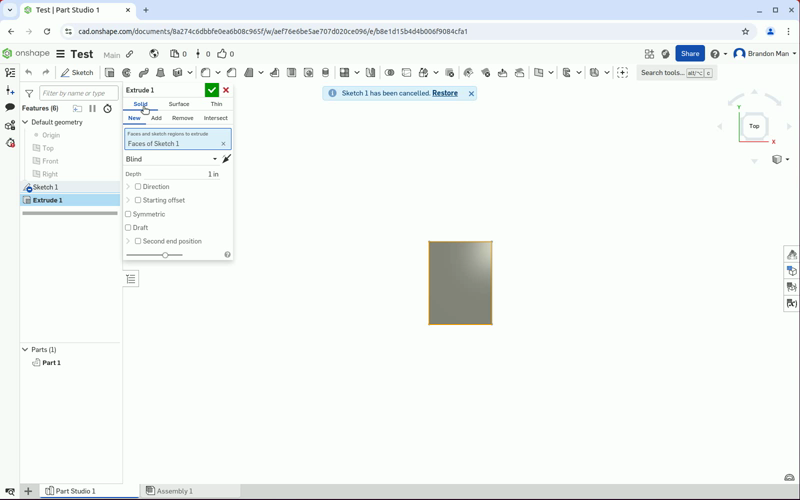
click(143, 106)
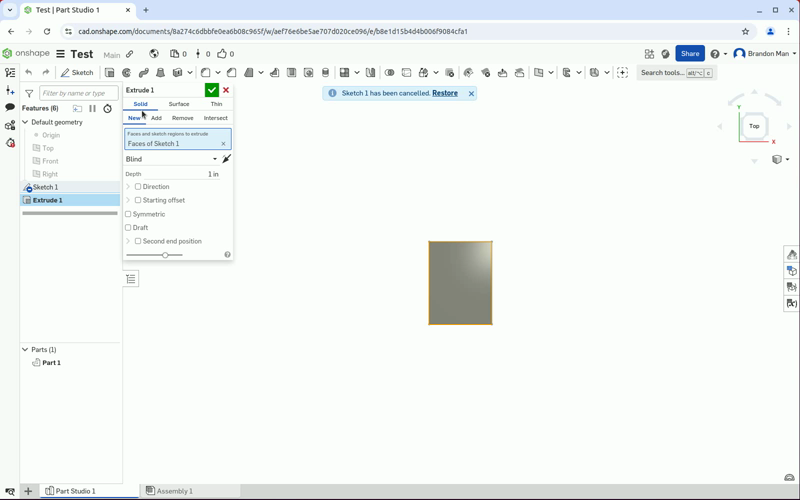
mouse_move(137, 120)
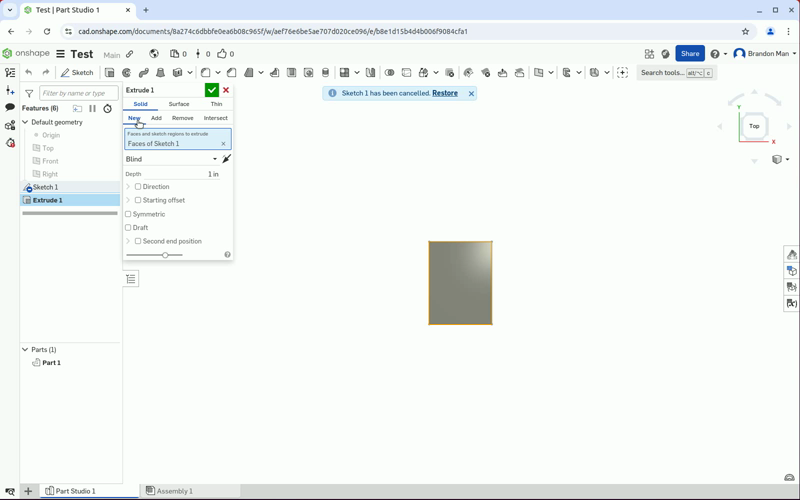
click(137, 120)
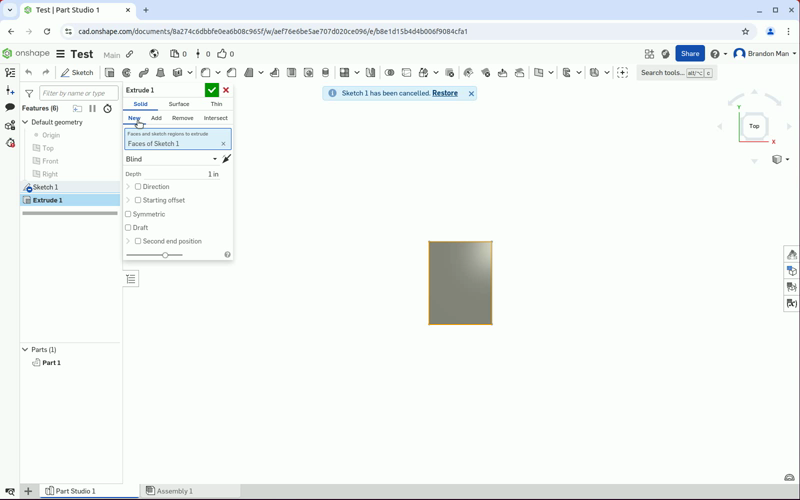
key(tab, 4)
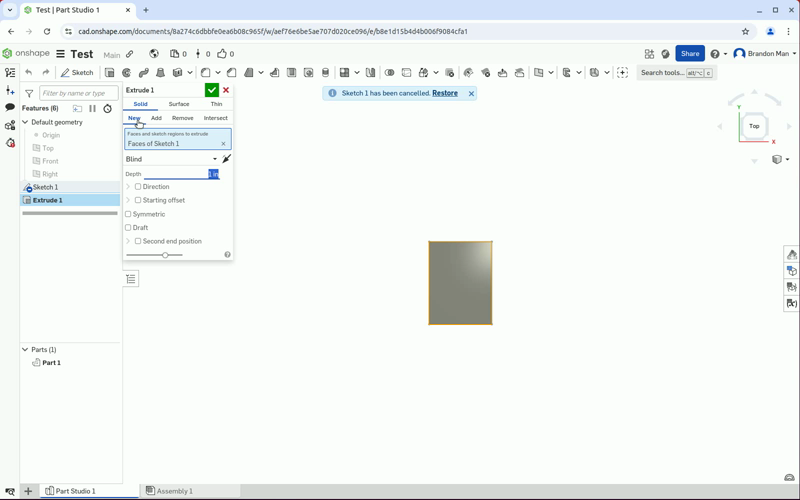
text(23.108)
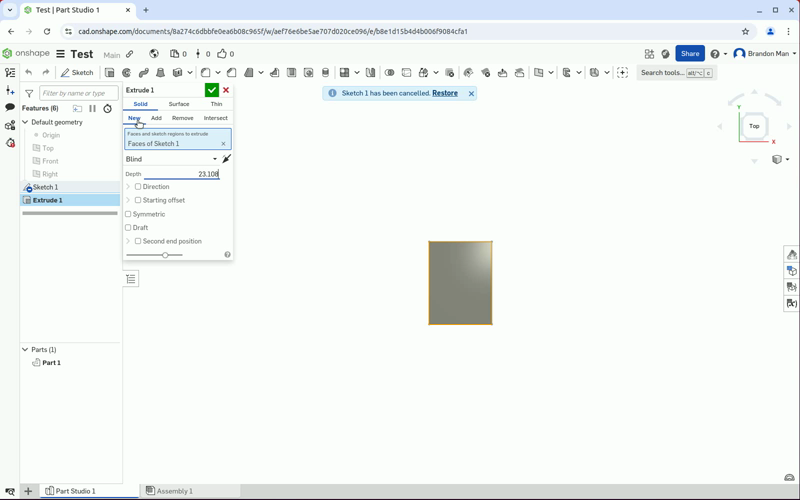
key(enter)
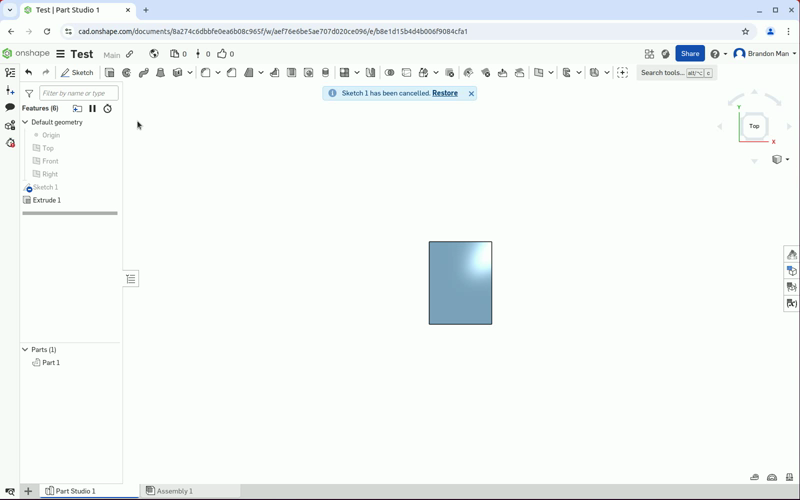
key(shift+h)
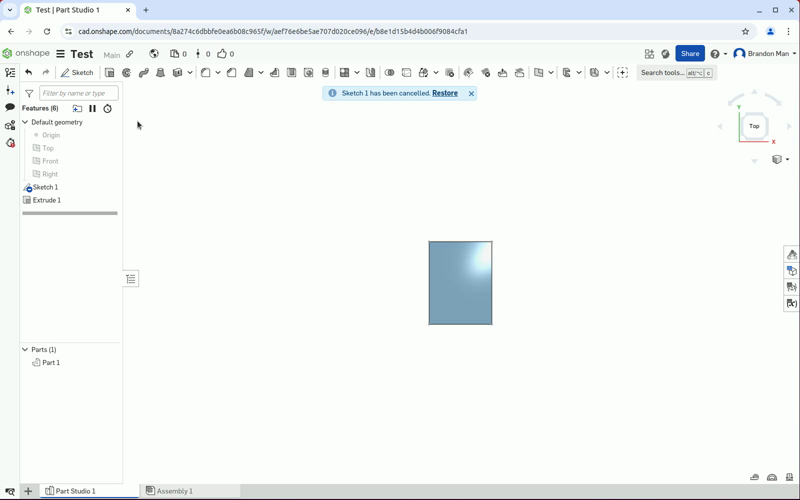
key(shift+h)
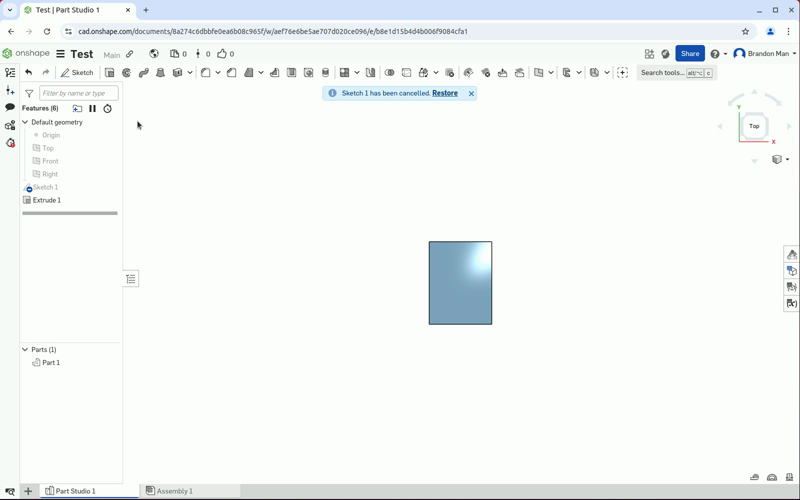
mouse_move(73, 189)
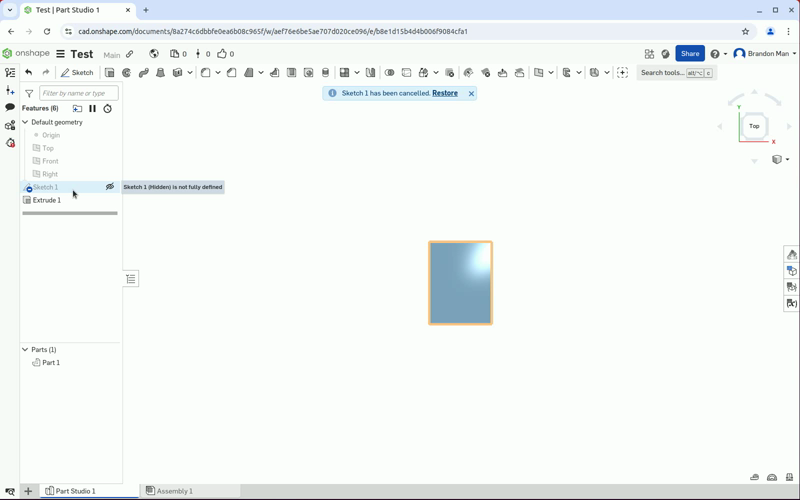
click(73, 189)
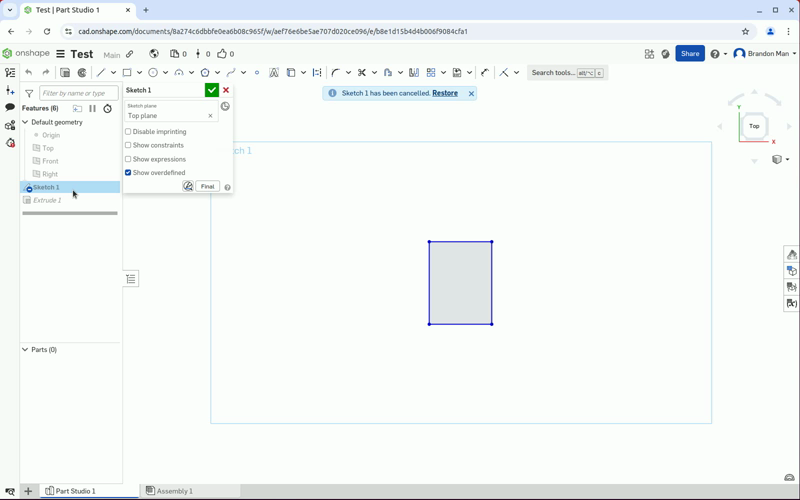
mouse_move(229, 92)
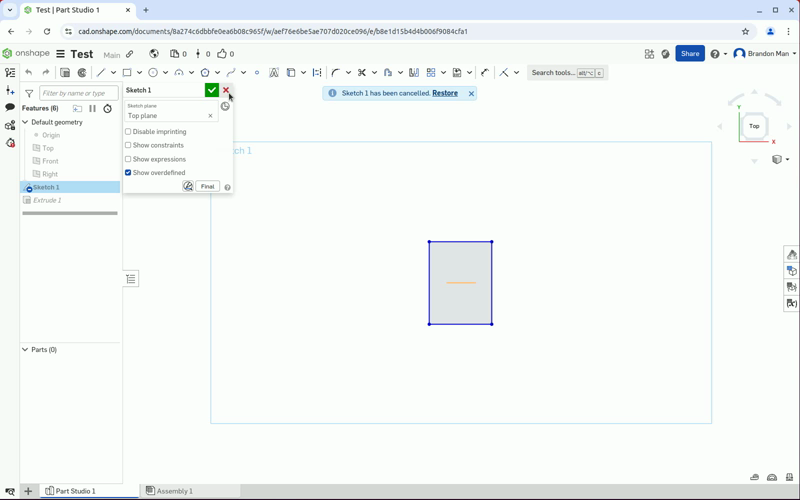
click(229, 92)
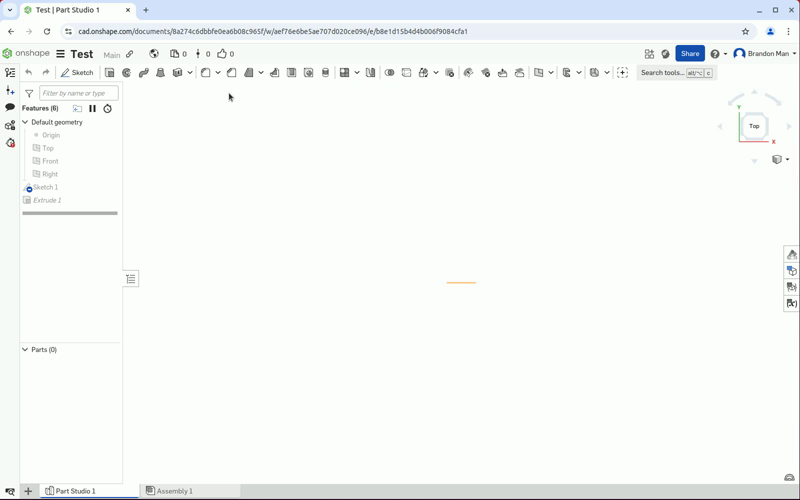
mouse_move(73, 352)
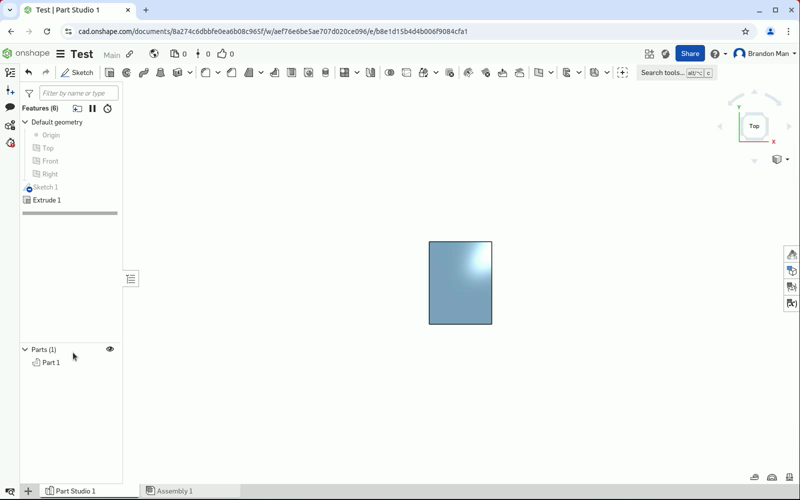
key(y)
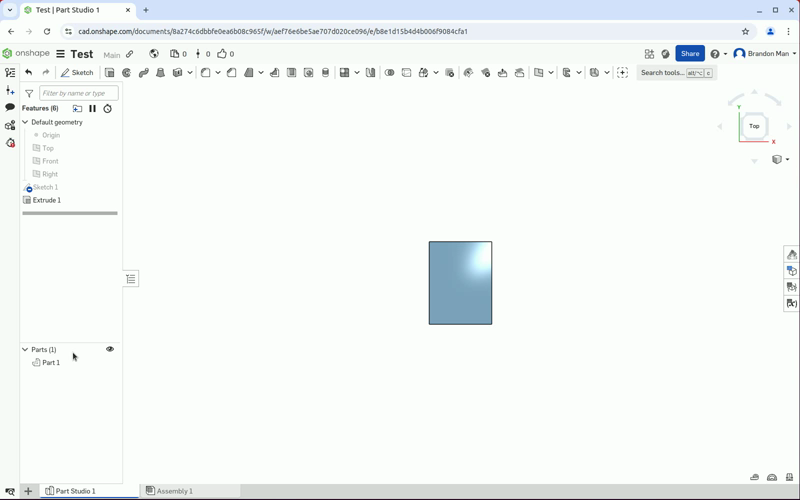
key(shift+p)
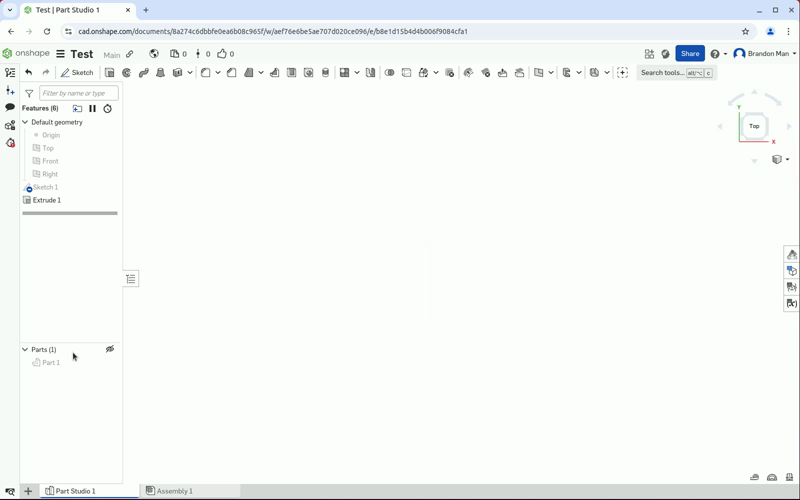
key(space)
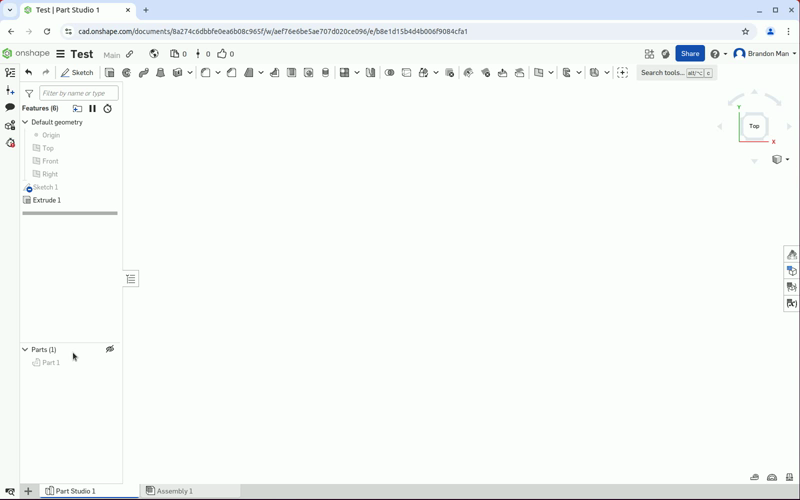
key_down(shift)
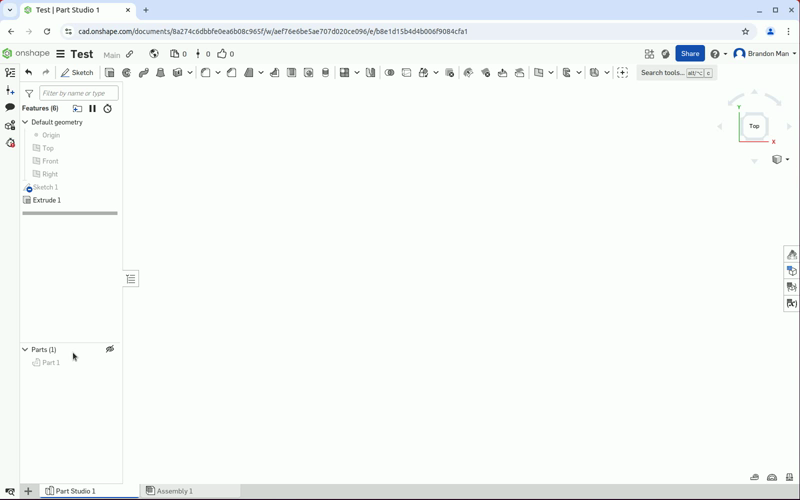
key(up)
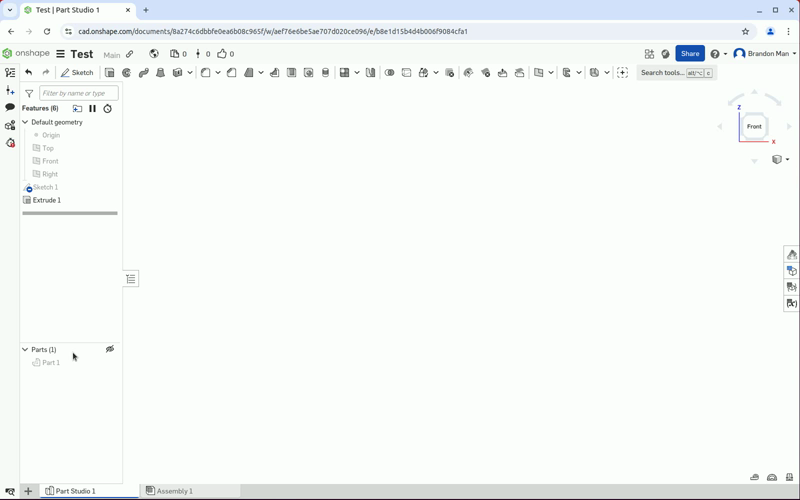
key_up(shift)
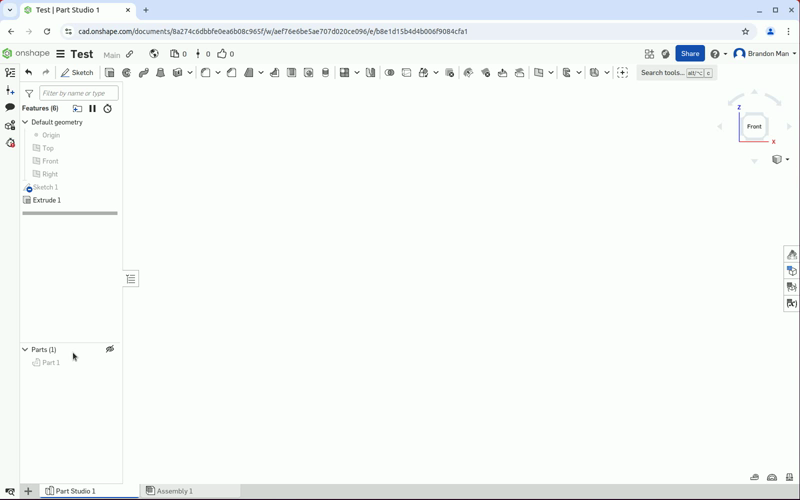
mouse_move(73, 352)
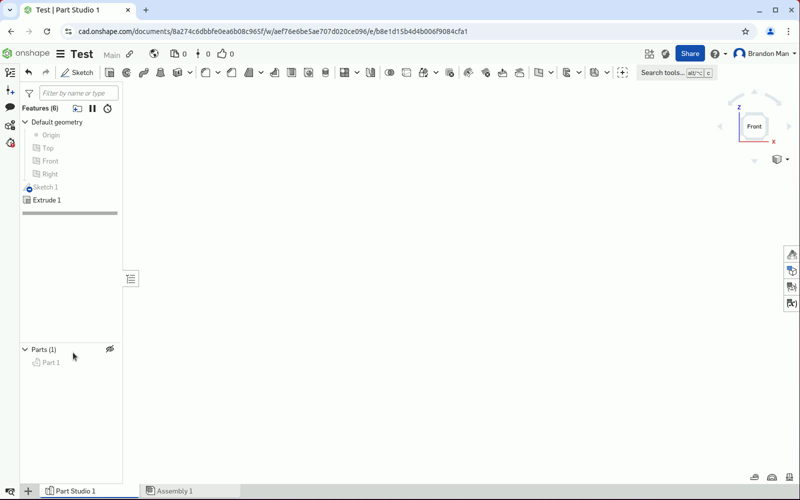
key(shift+y)
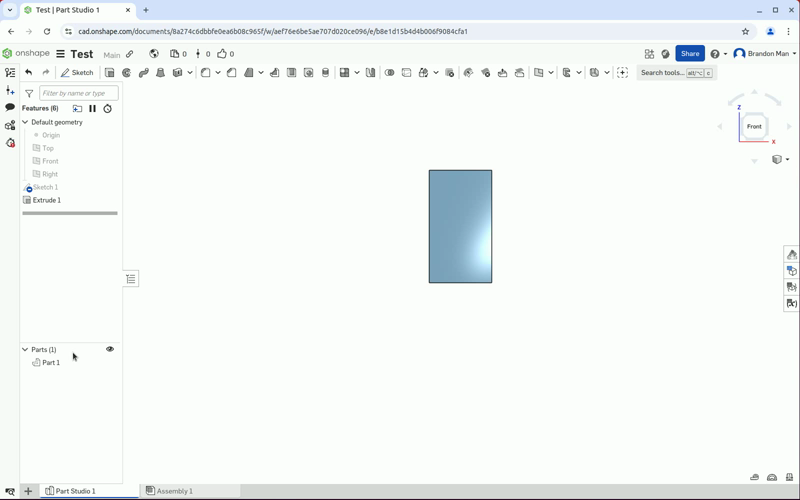
mouse_move(541, 75)
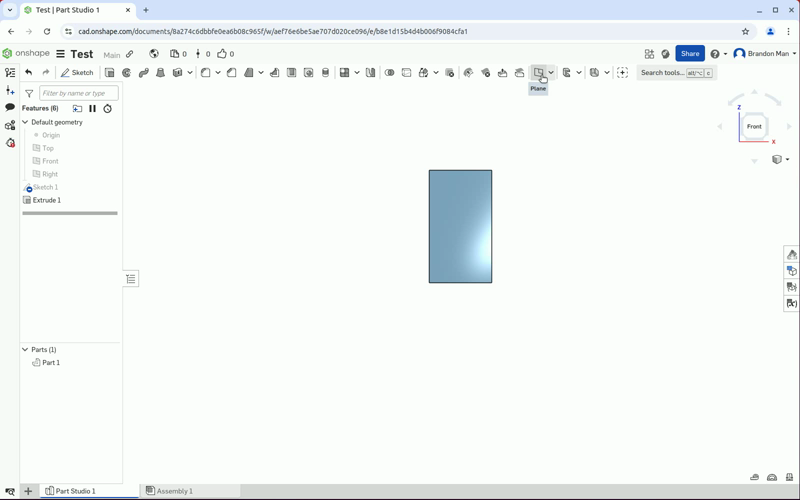
click(541, 75)
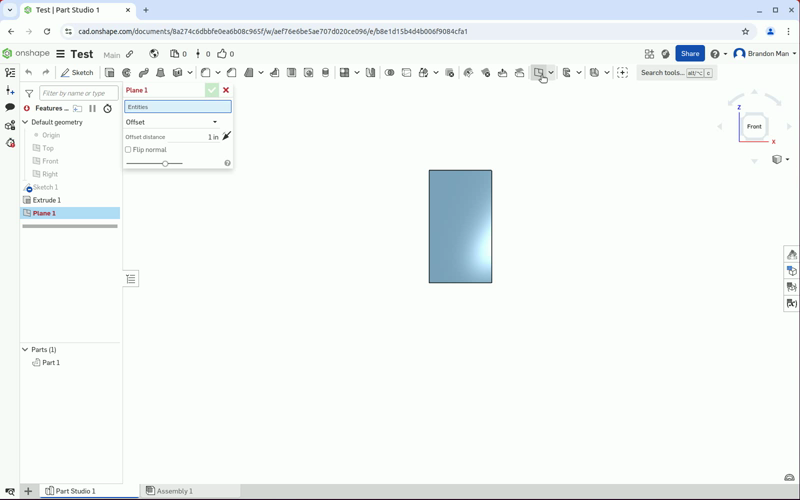
mouse_move(73, 163)
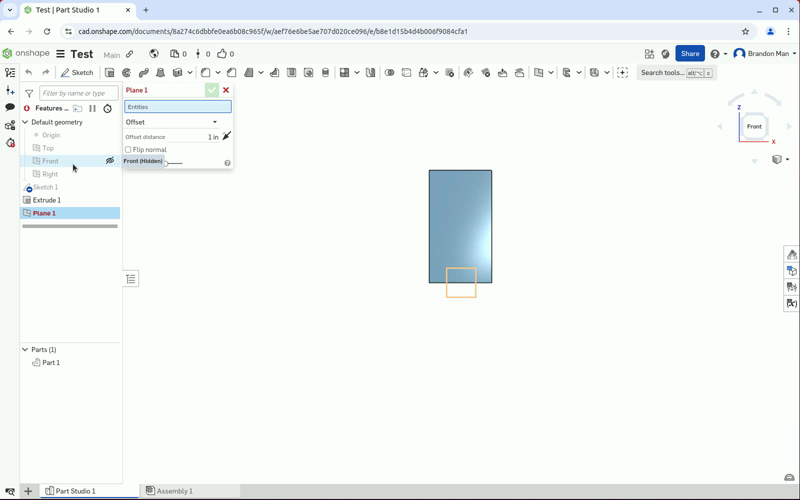
click(73, 163)
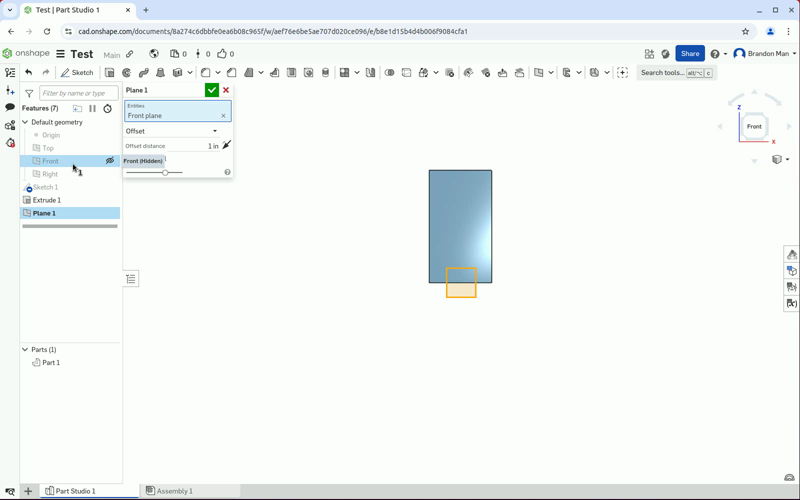
key(tab, 2)
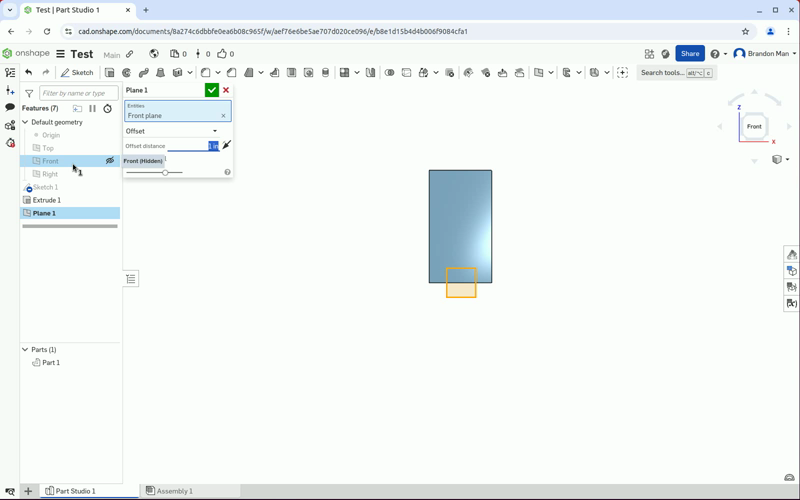
text(8.411)
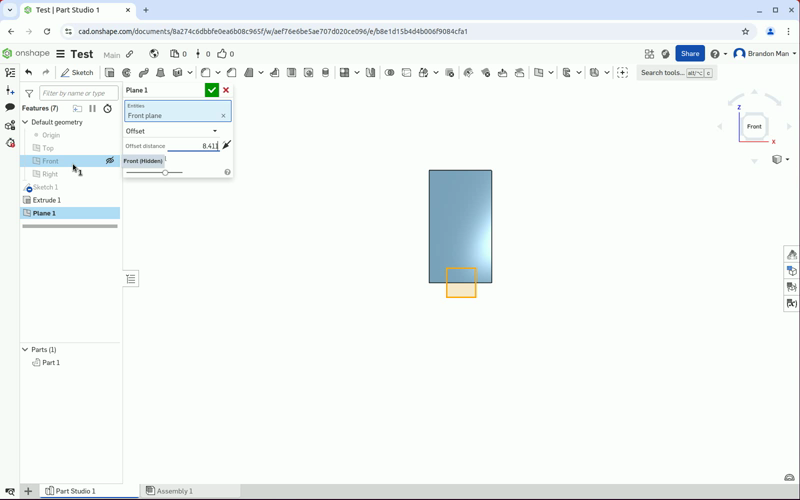
key(enter, 2)
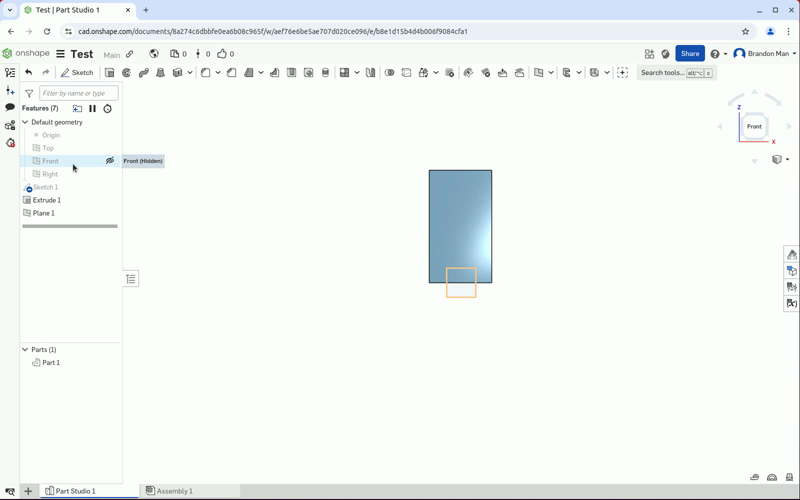
key(shift+s)
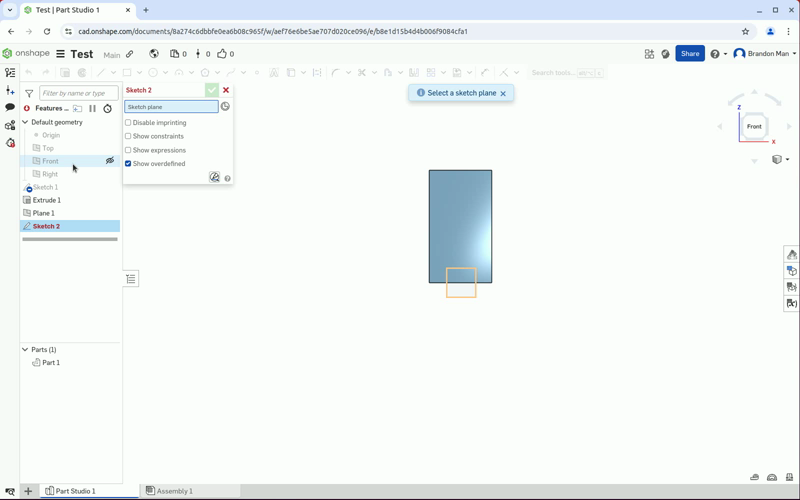
mouse_move(73, 215)
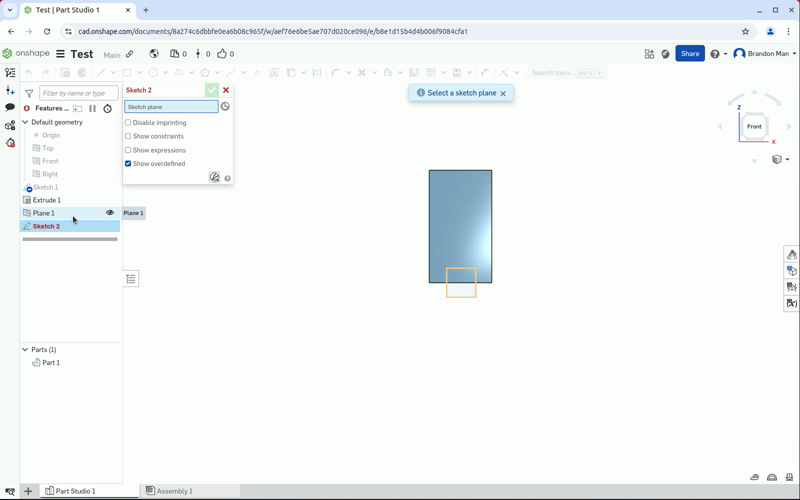
click(73, 215)
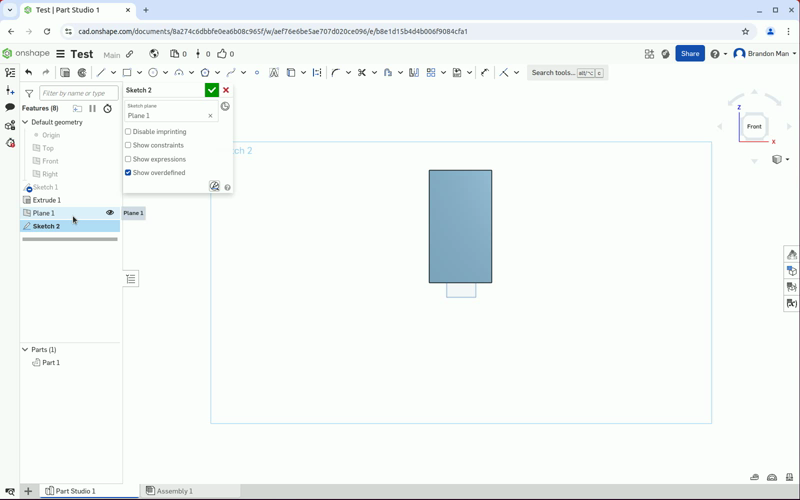
mouse_move(73, 352)
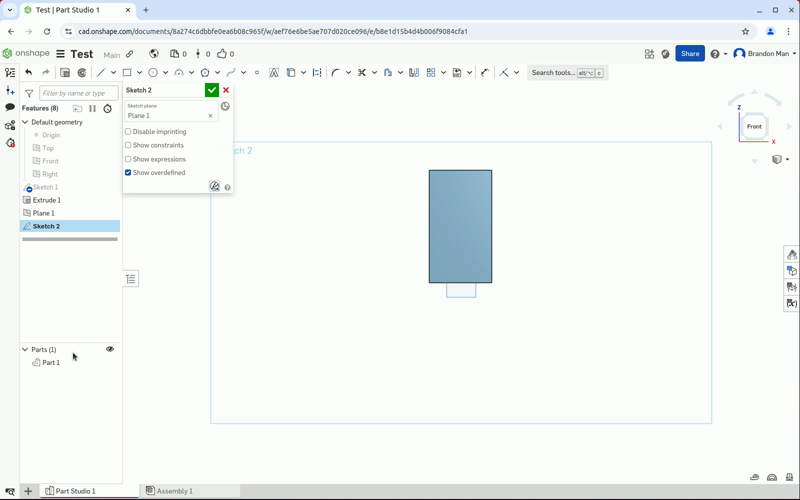
key(y)
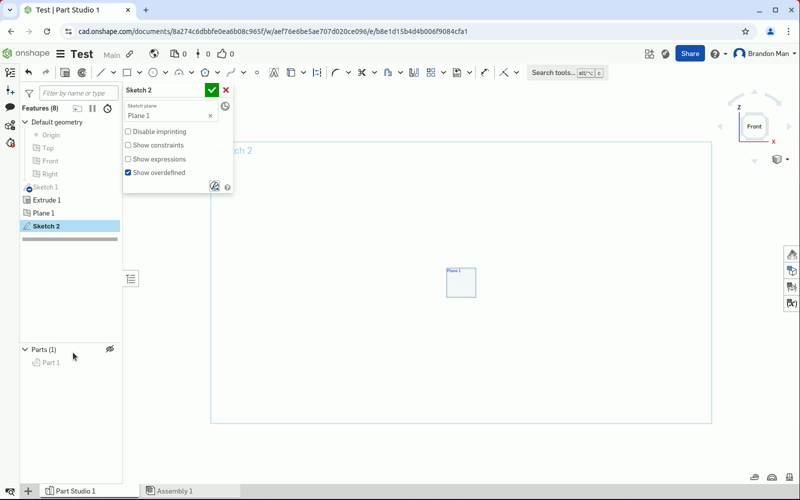
key(l)
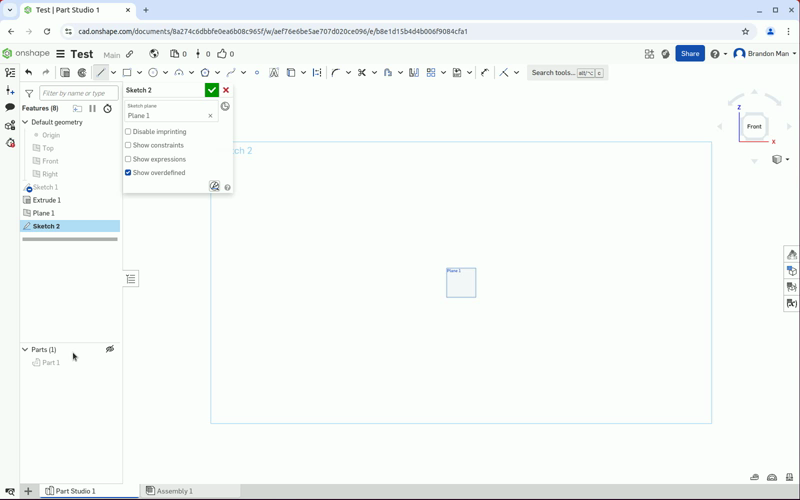
key_down(shift)
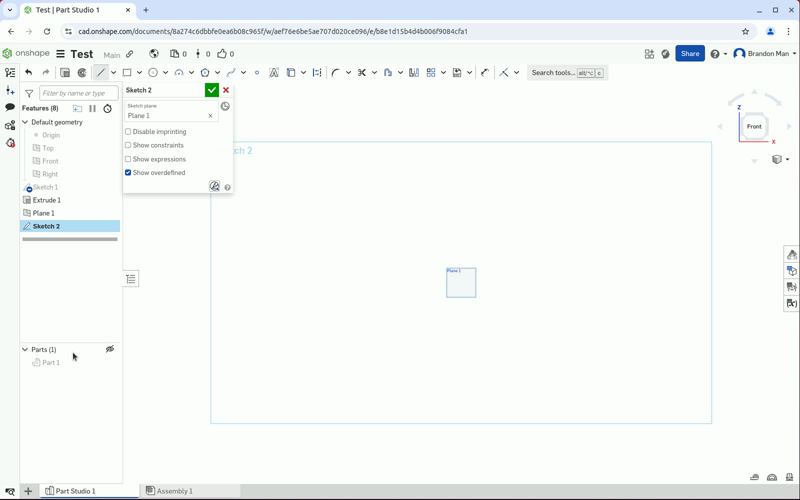
mouse_move(432, 280)
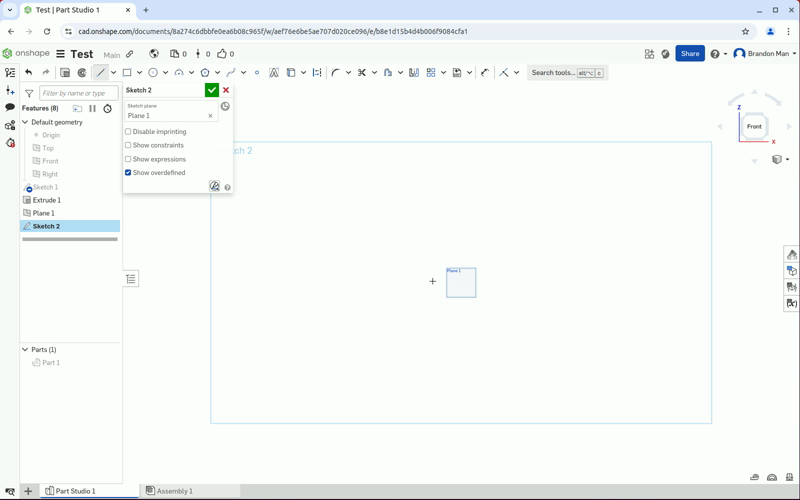
click(432, 280)
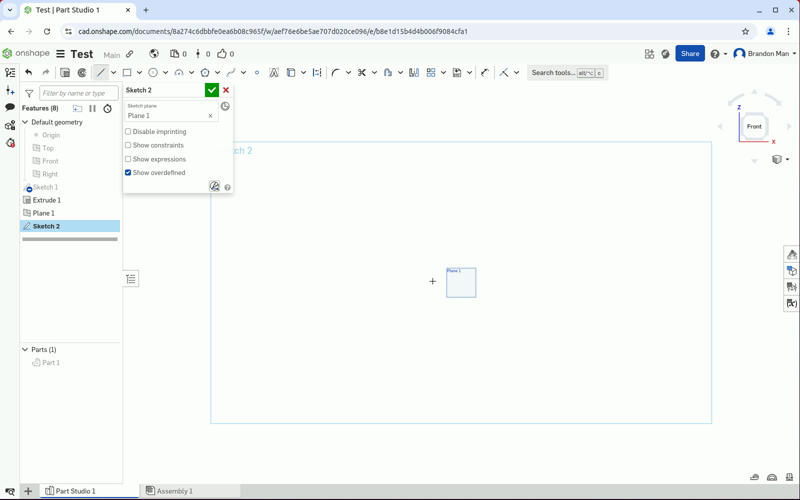
key_up(shift)
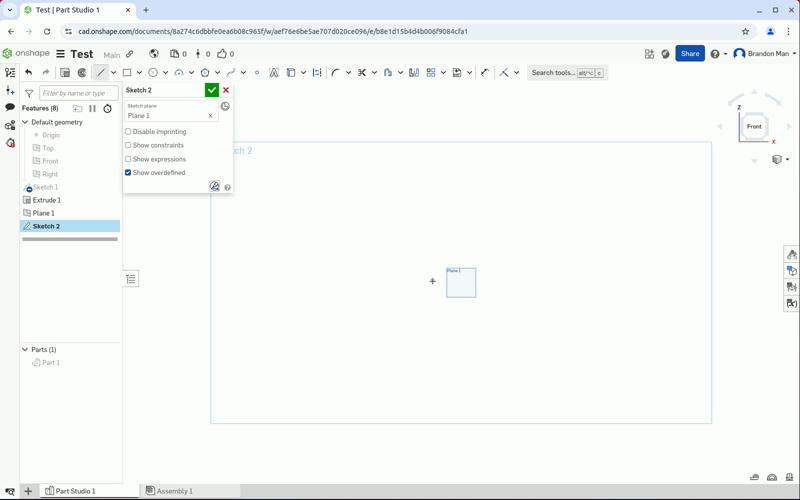
key_down(shift)
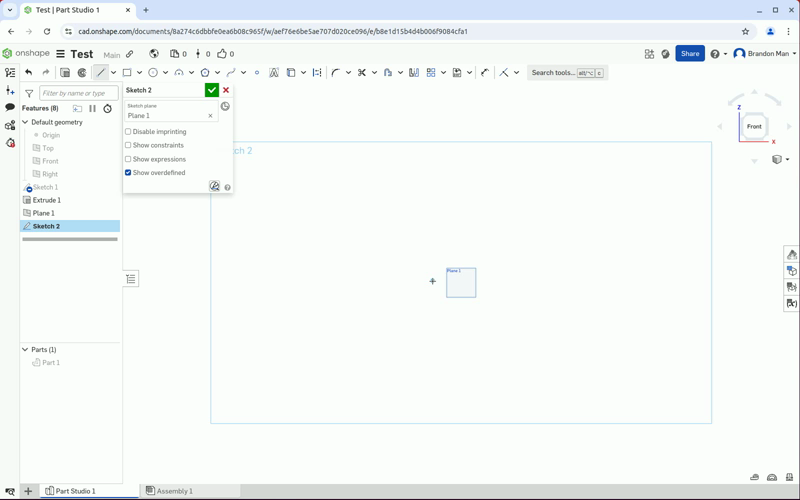
mouse_move(462, 280)
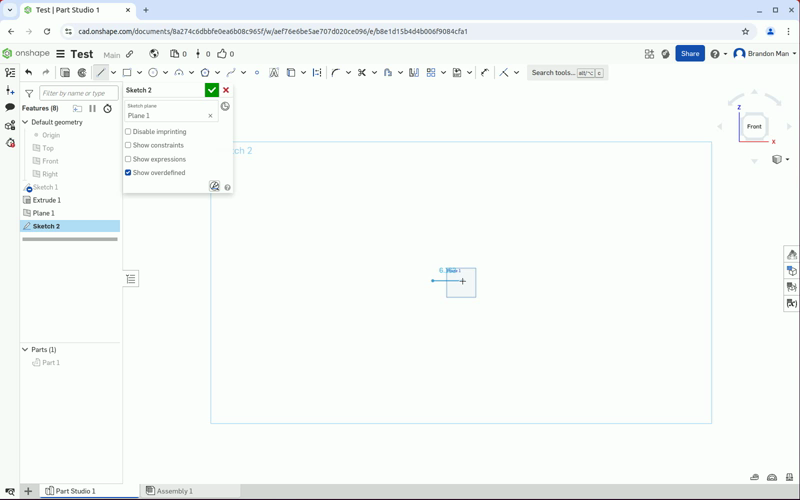
mouse_move(489, 280)
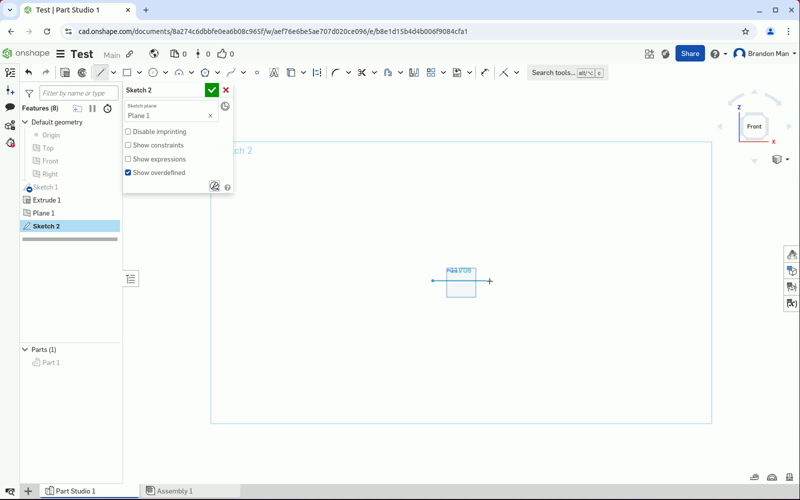
click(489, 280)
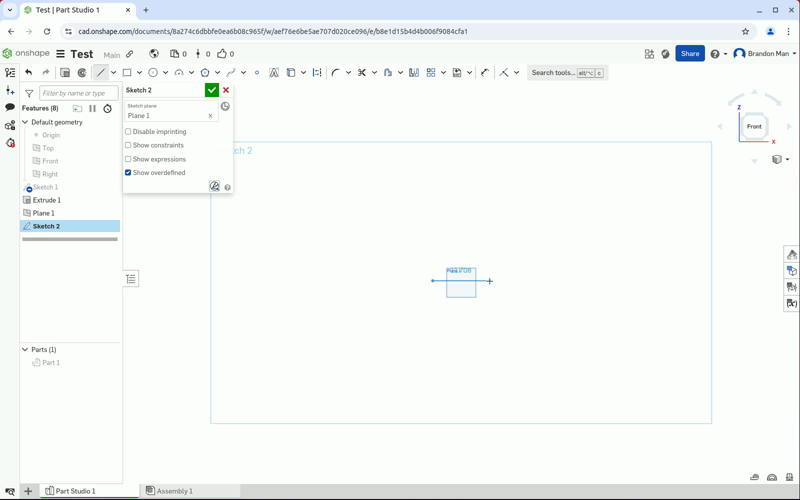
key_up(shift)
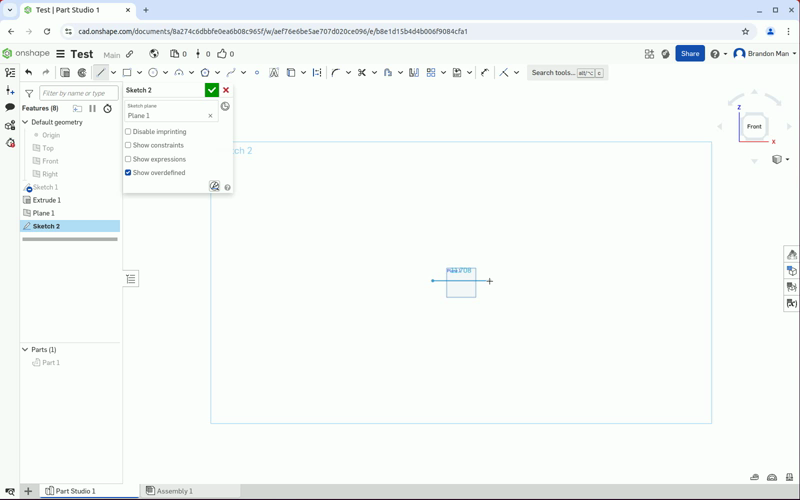
key_down(shift)
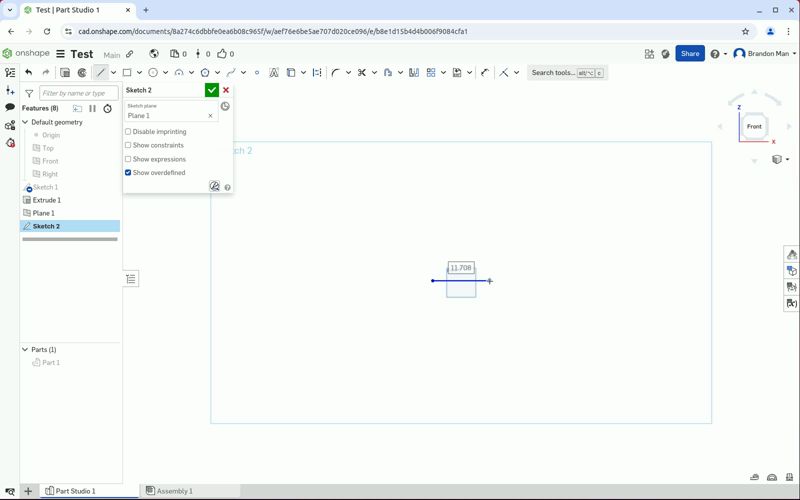
mouse_move(489, 173)
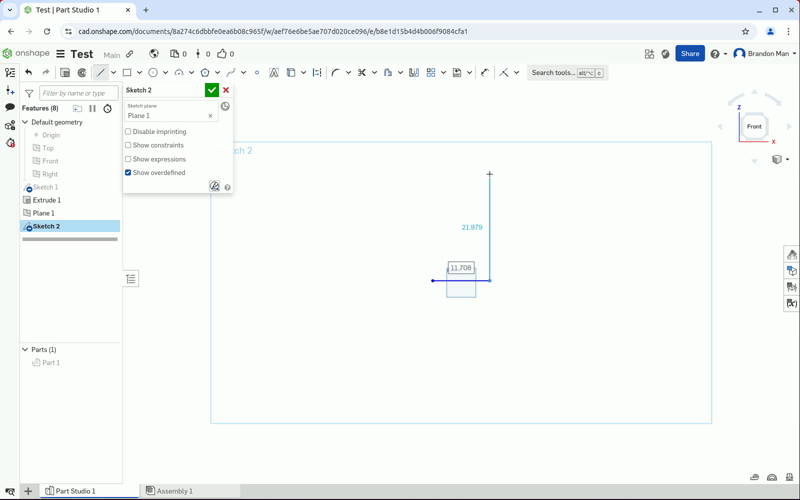
click(489, 173)
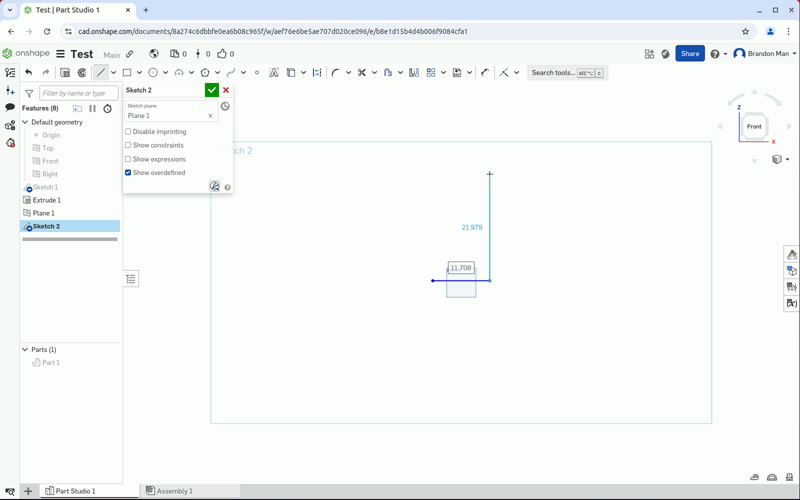
key_up(shift)
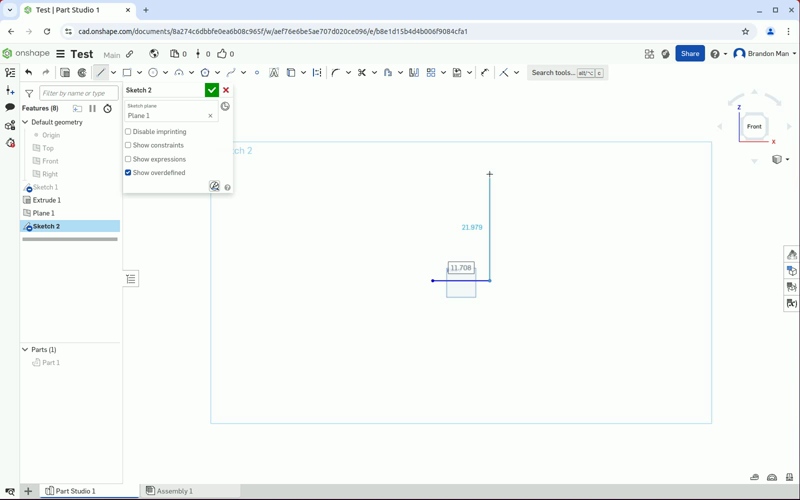
key_down(shift)
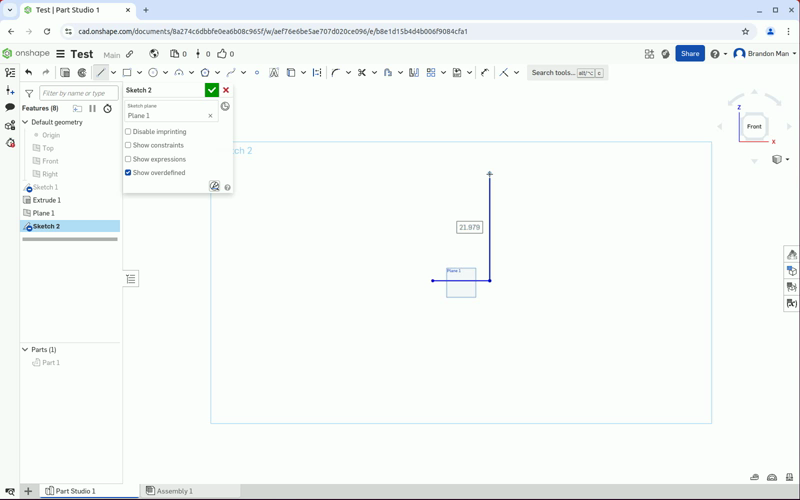
mouse_move(519, 173)
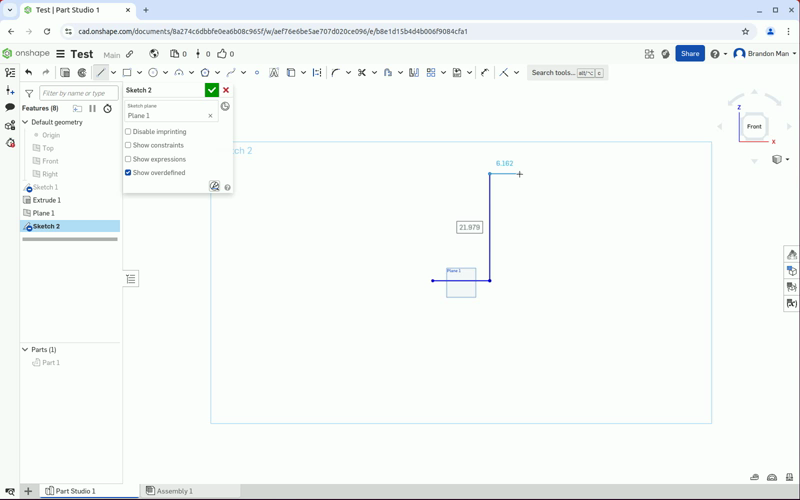
mouse_move(432, 173)
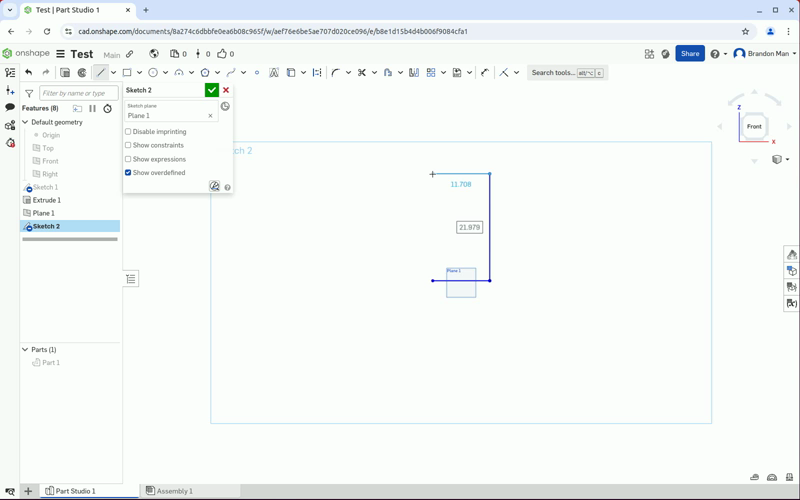
click(432, 173)
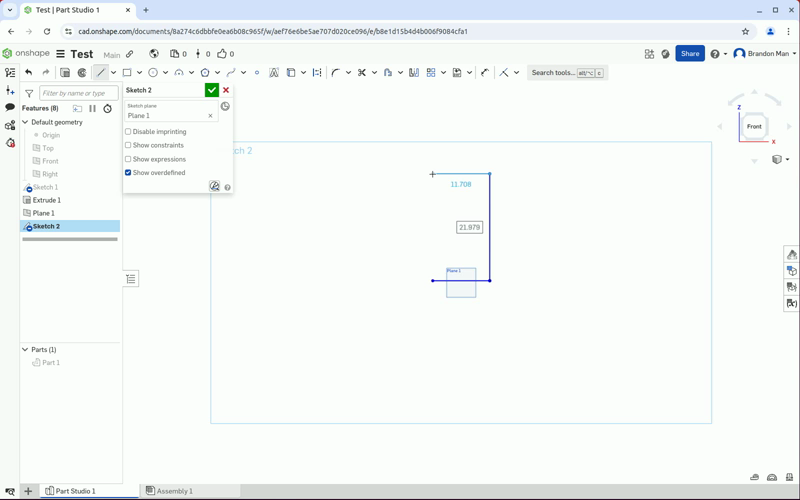
key_up(shift)
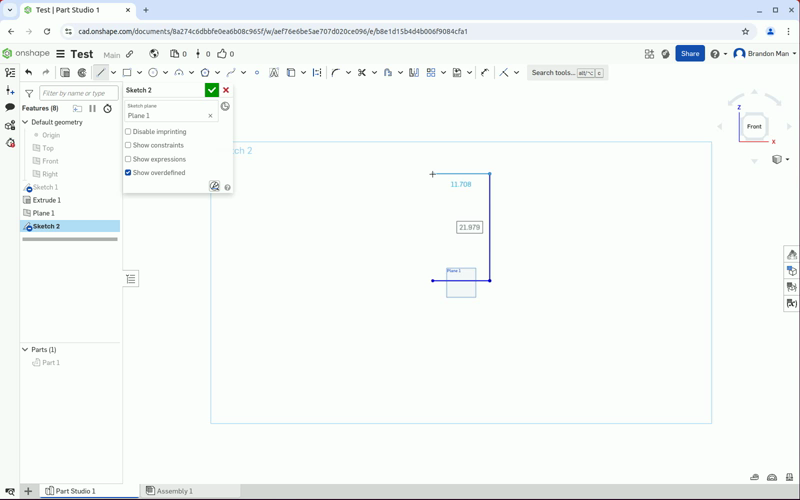
key_down(shift)
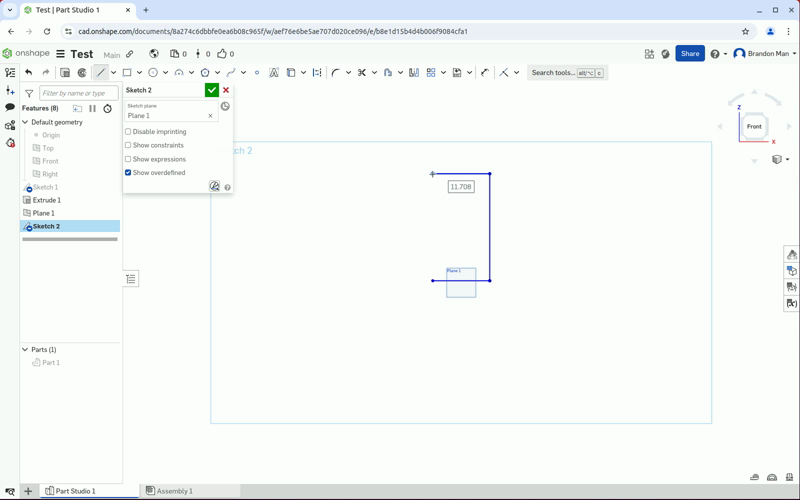
mouse_move(432, 280)
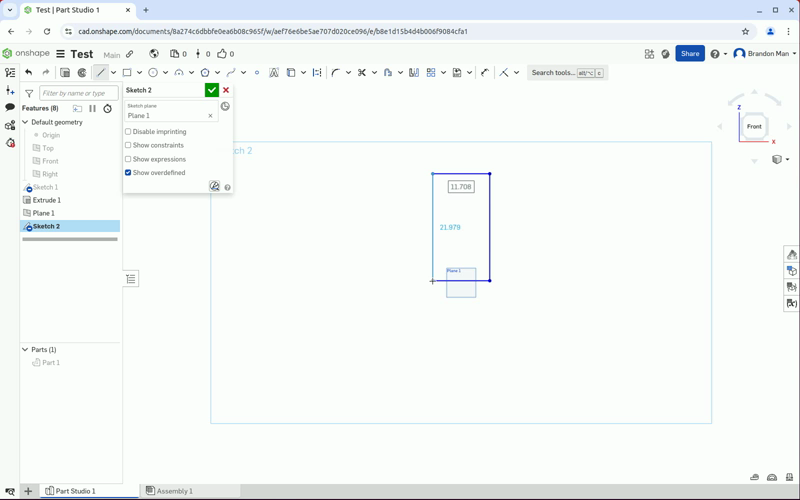
key_up(shift)
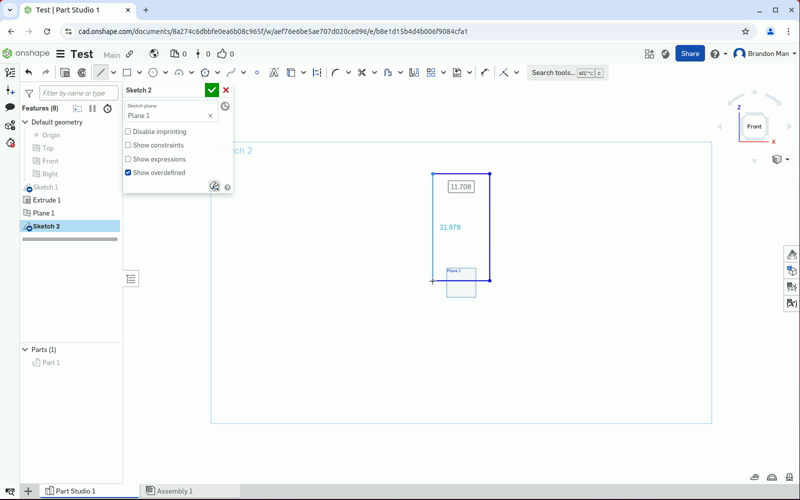
click(432, 280)
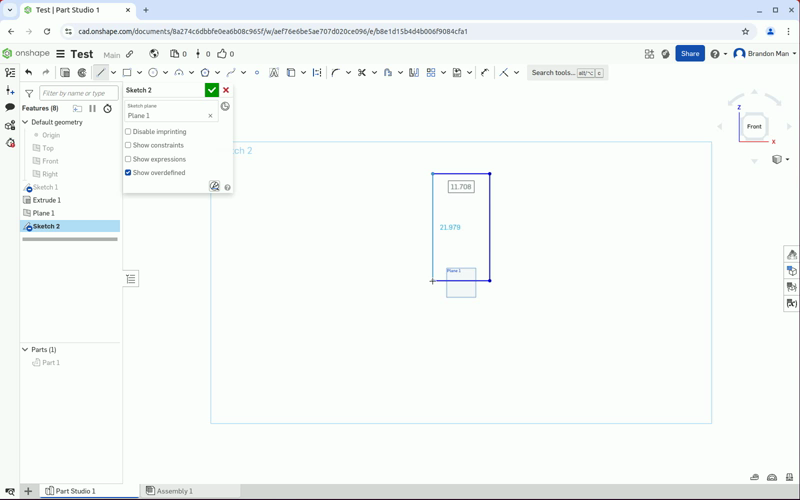
key(esc)
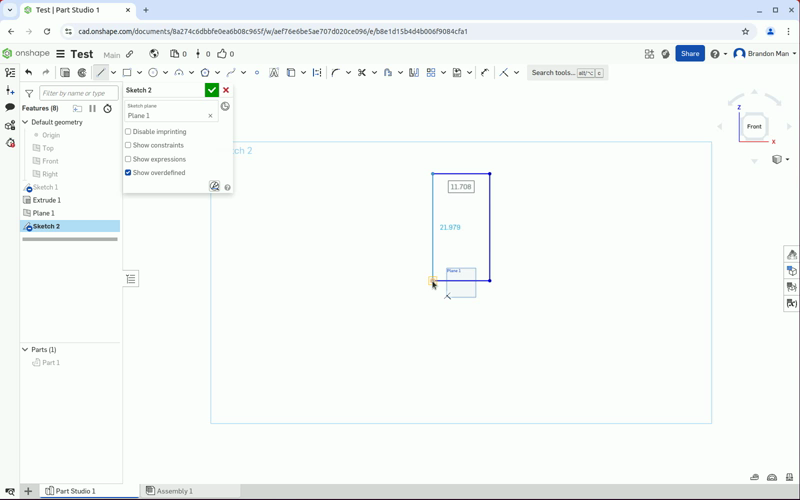
mouse_move(480, 212)
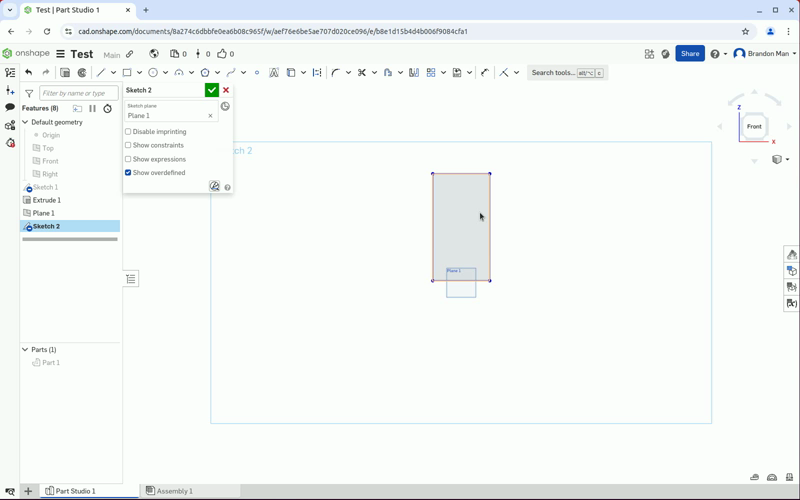
click(480, 212)
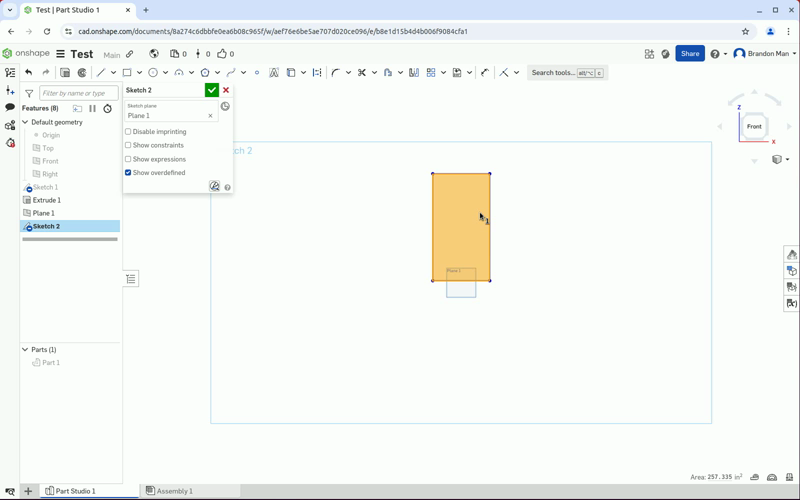
mouse_move(73, 352)
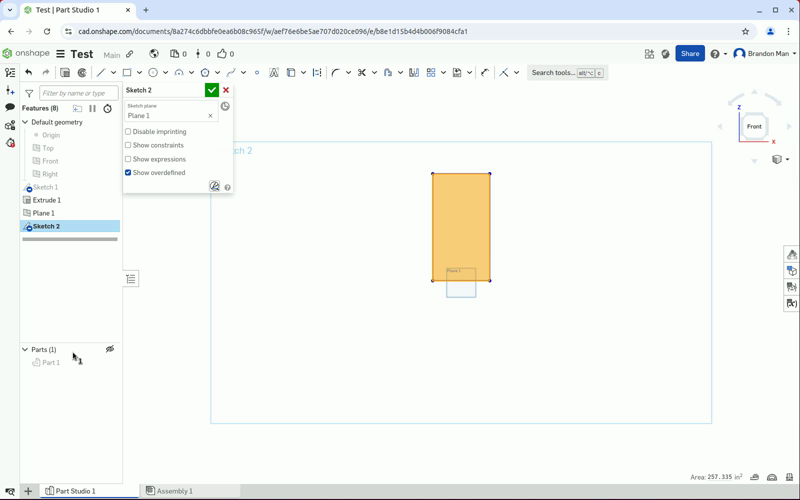
key(shift+y)
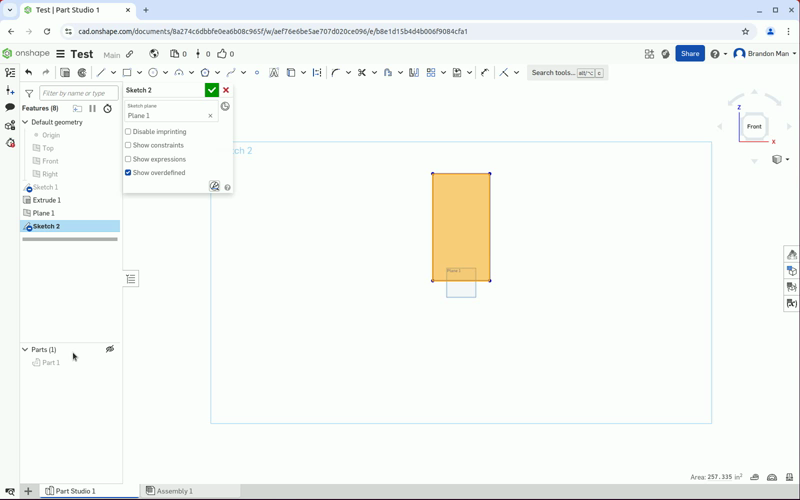
key(shift+e)
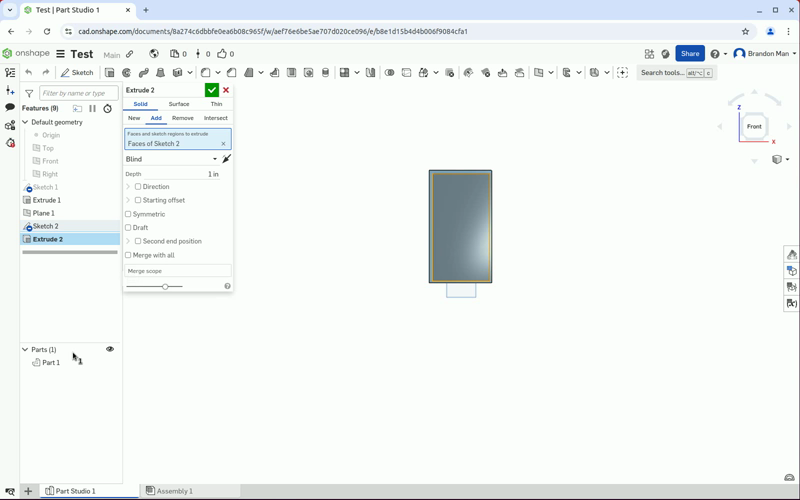
mouse_move(143, 106)
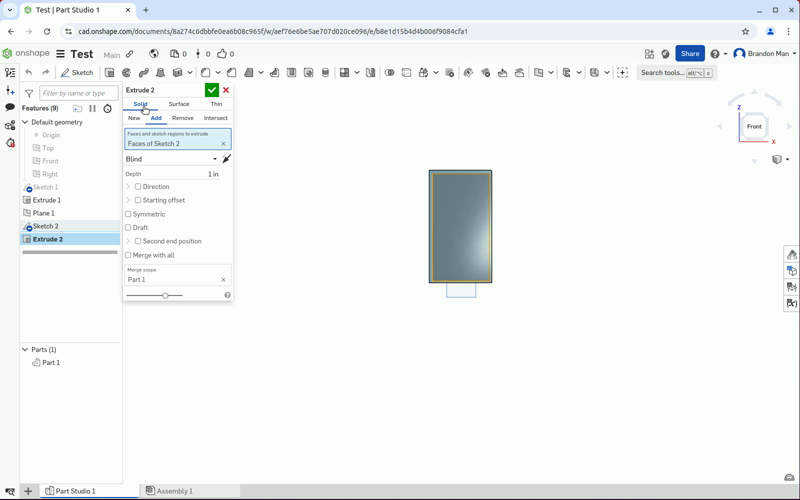
click(143, 106)
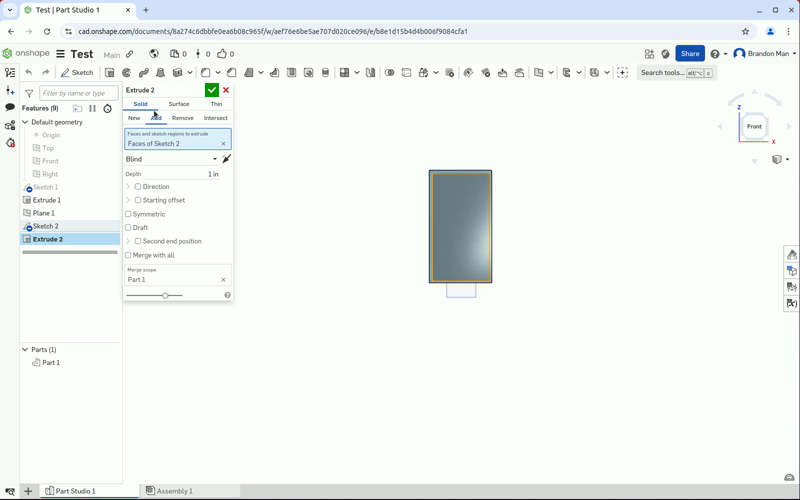
mouse_move(186, 120)
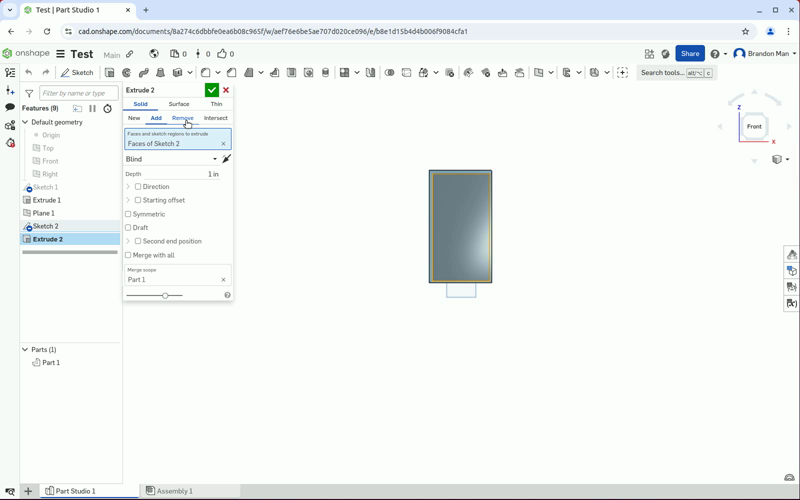
click(186, 120)
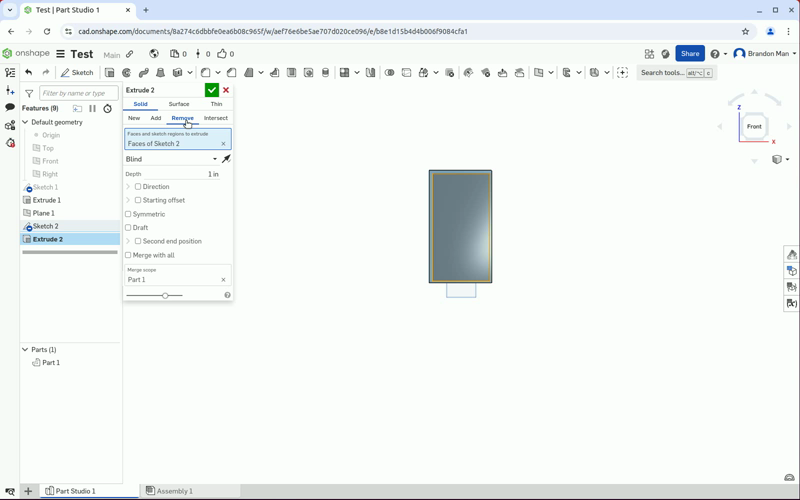
key(tab, 4)
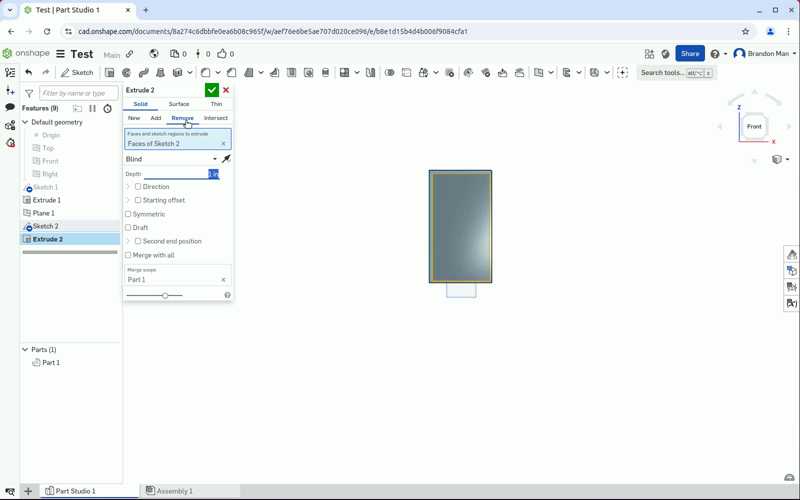
text(0.481)
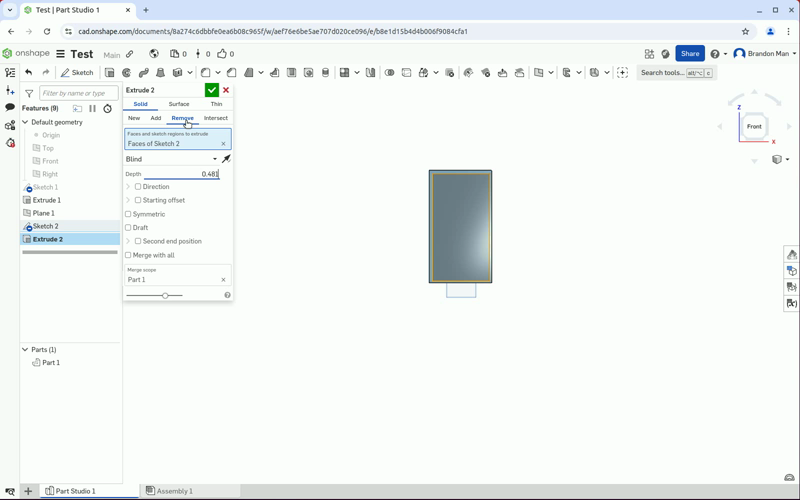
key(tab, 6)
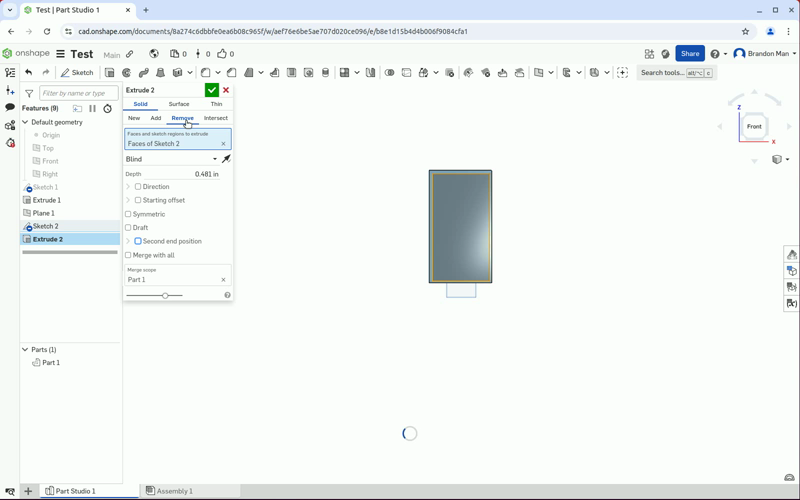
key(space)
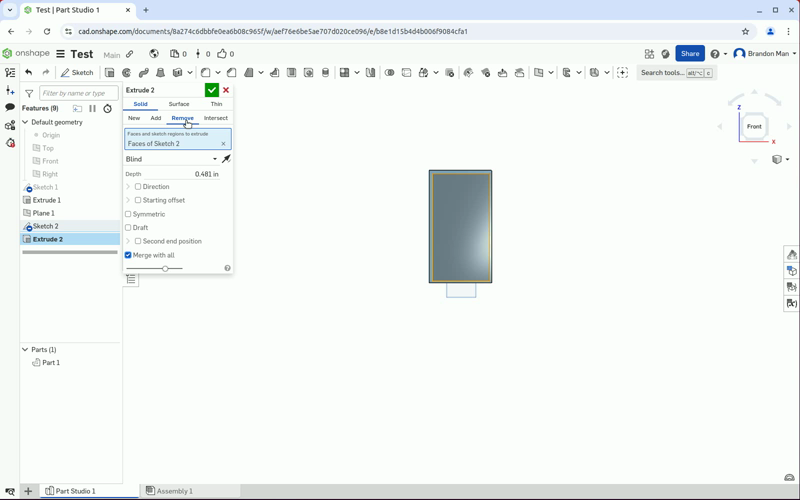
key(enter)
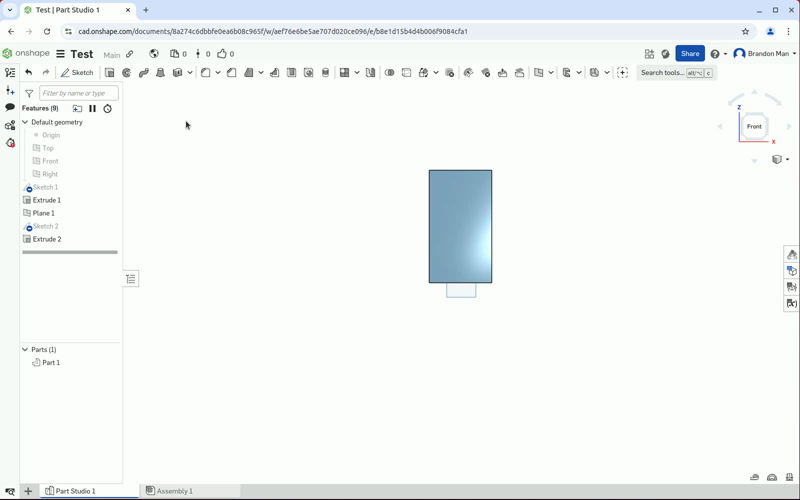
key(shift+h)
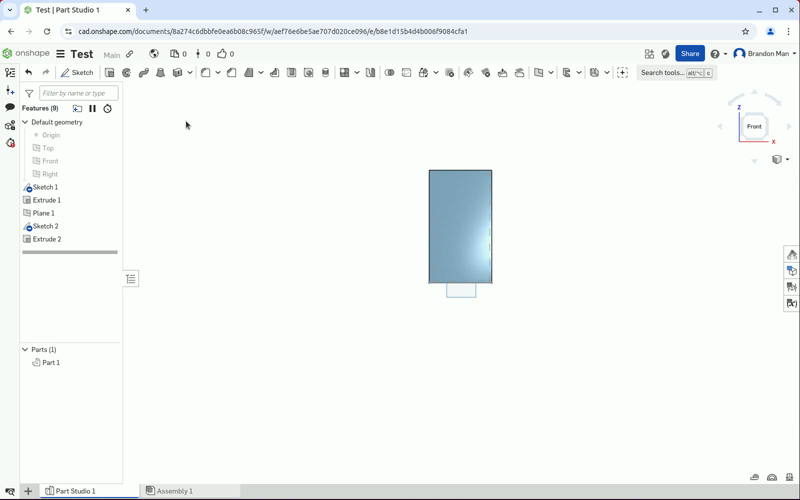
key(shift+h)
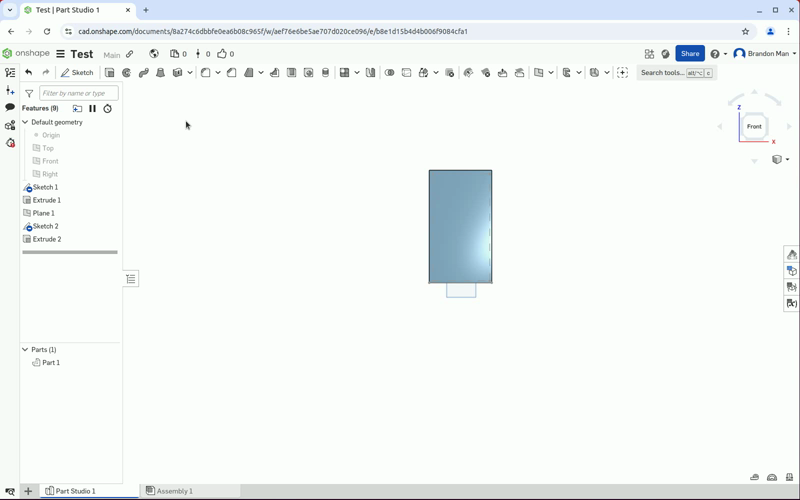
key(shift+7)
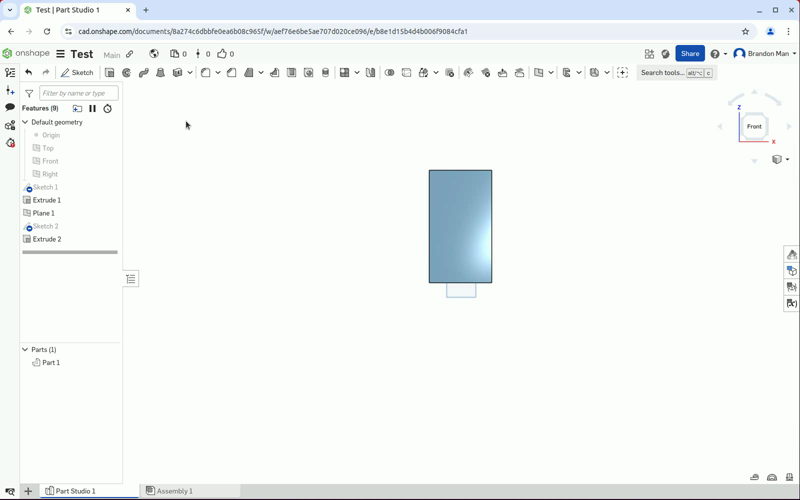
key(left, 2)
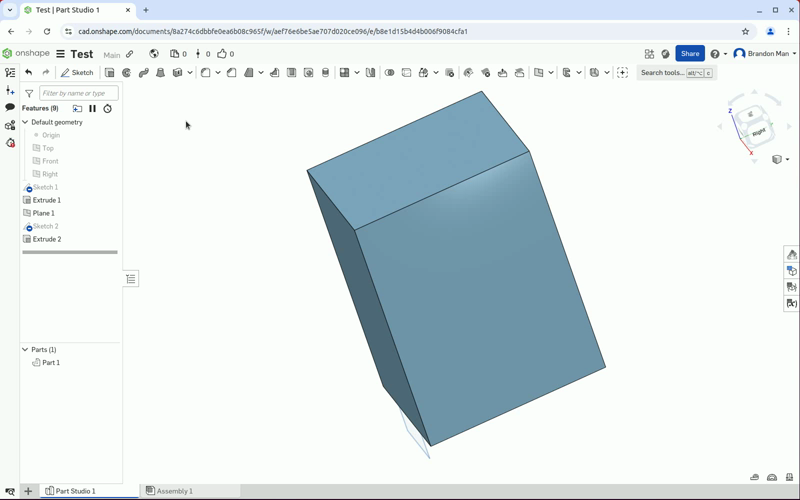
key(down, 2)
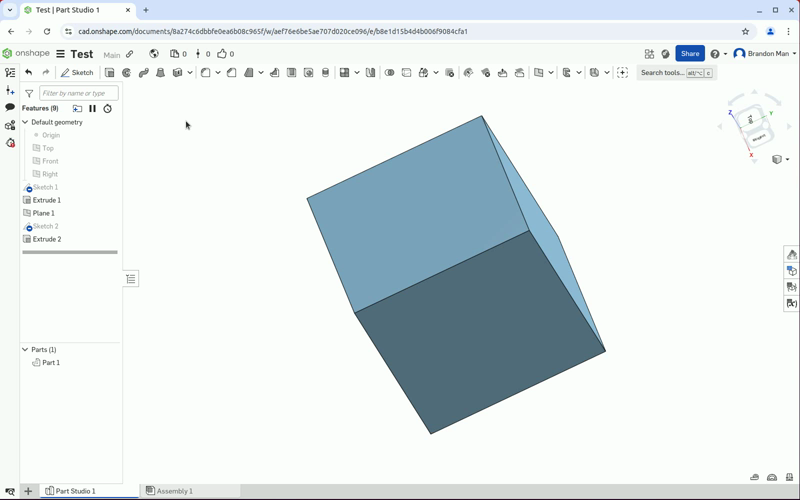
key(up, 2)
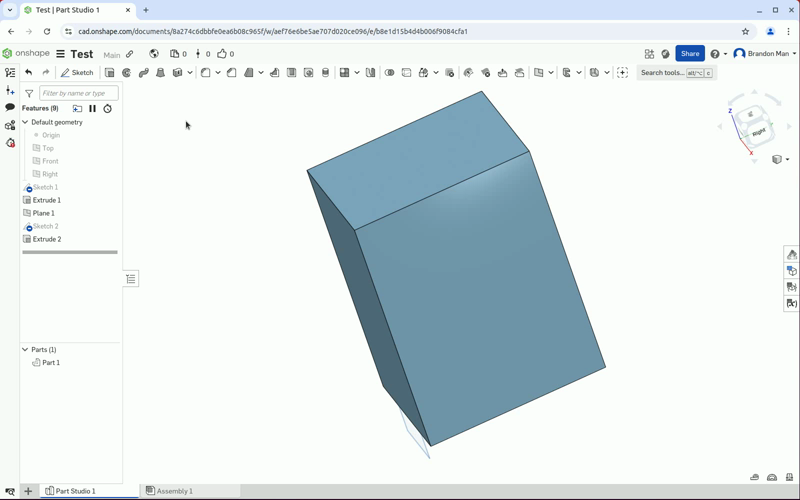
key(right, 2)
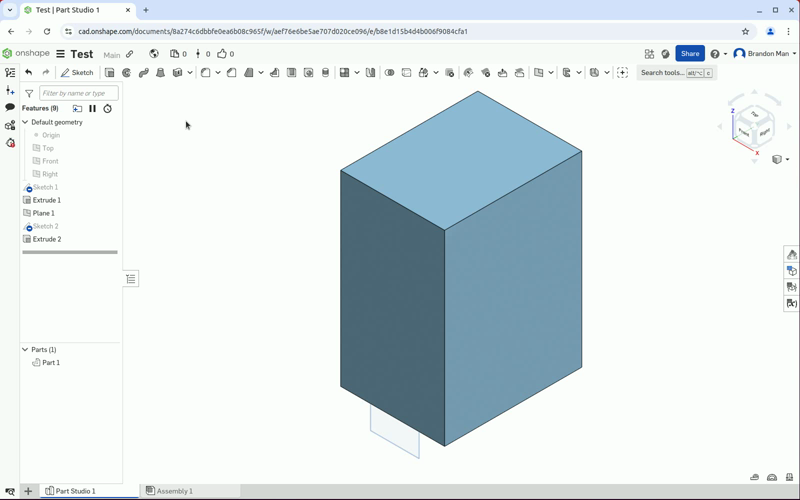
mouse_move(73, 189)
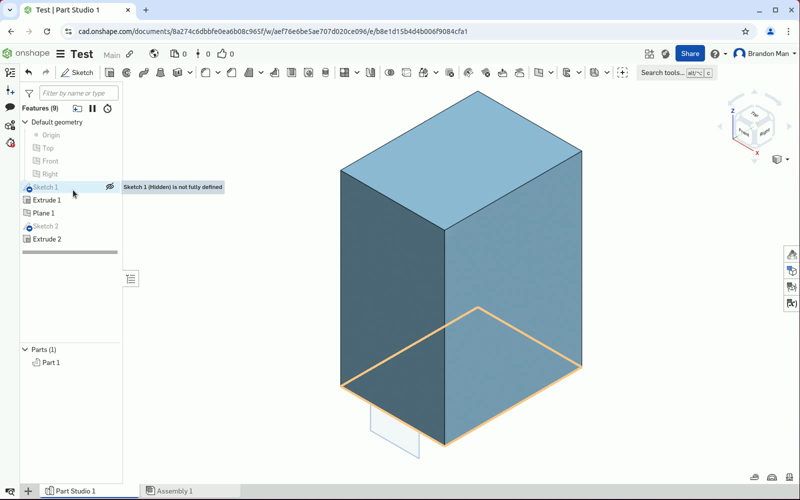
click(73, 189)